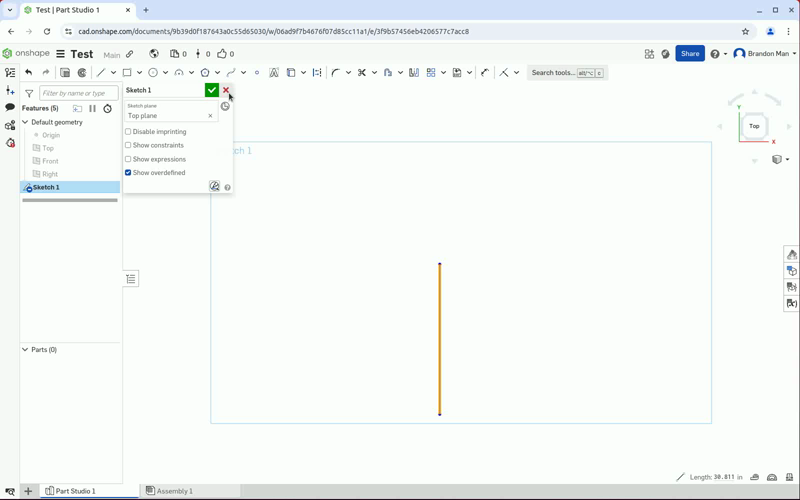
key(shift+h)
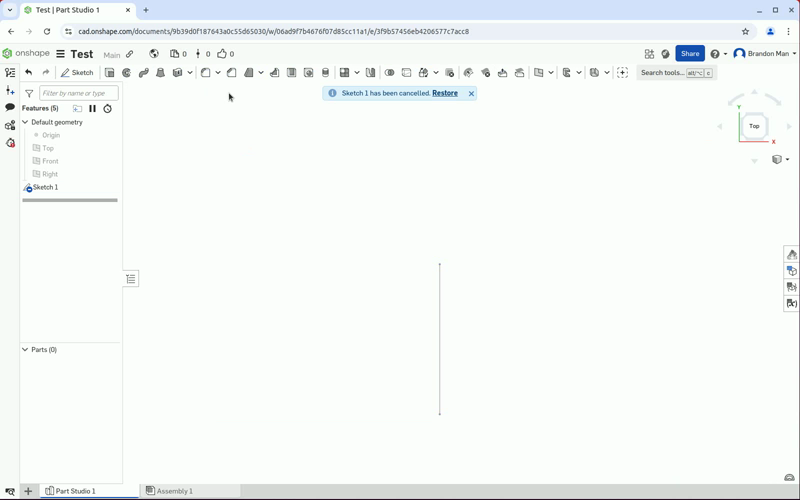
key(shift+s)
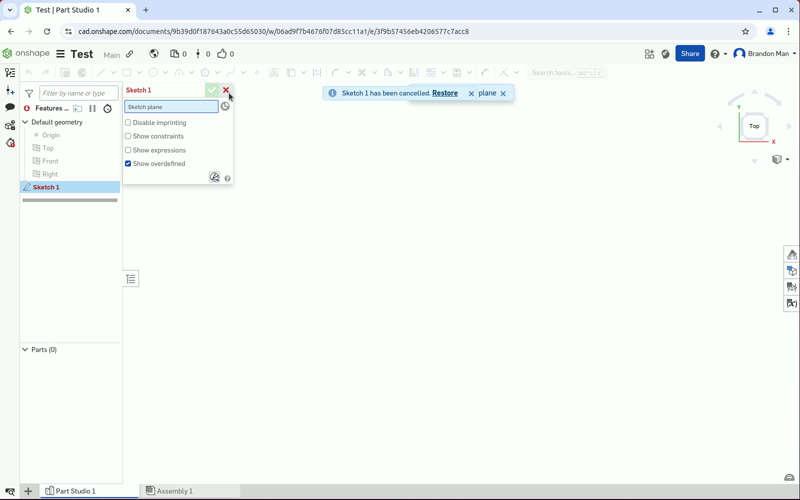
mouse_move(73, 150)
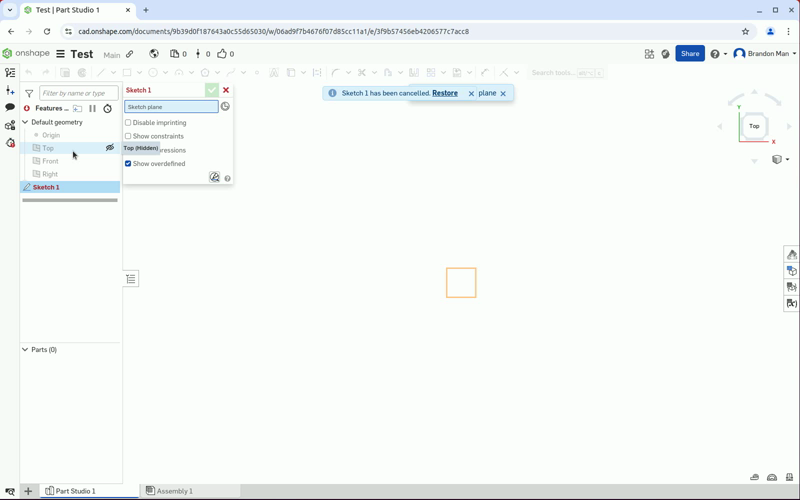
click(73, 150)
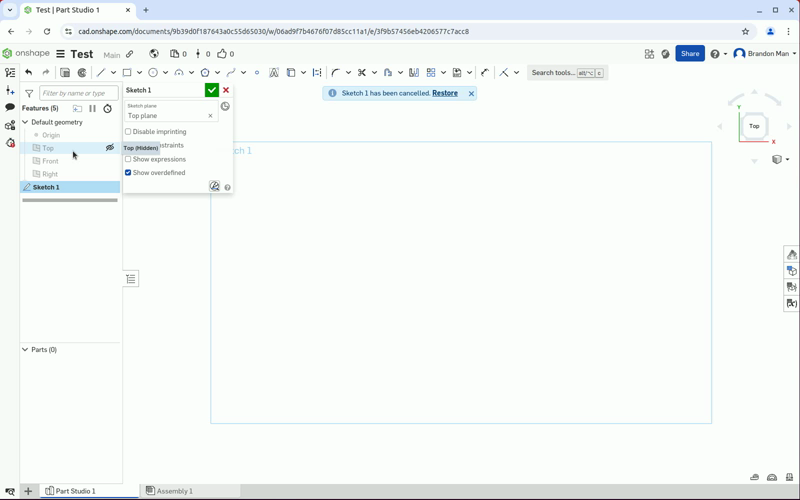
mouse_move(73, 352)
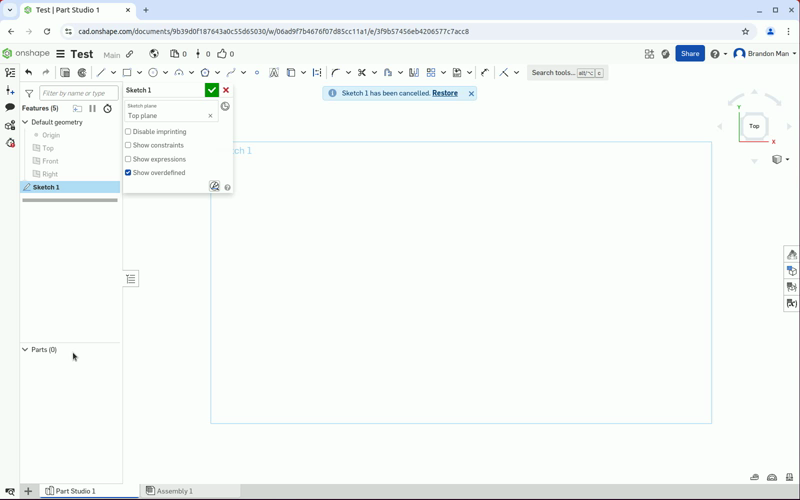
key(y)
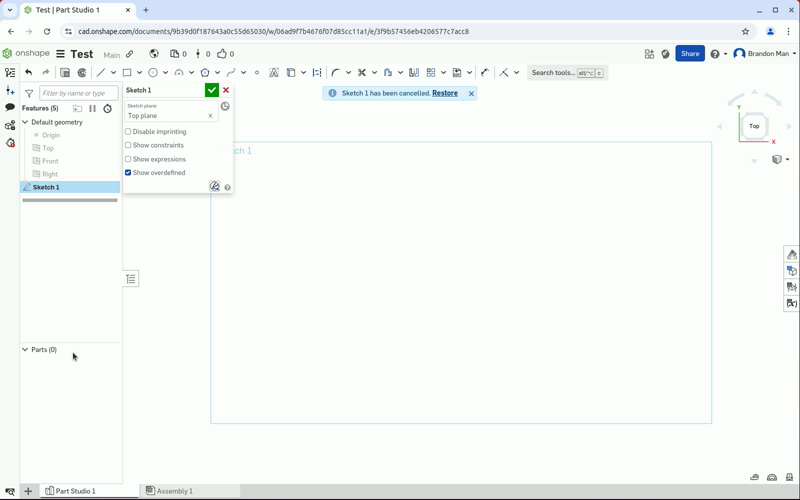
key(l)
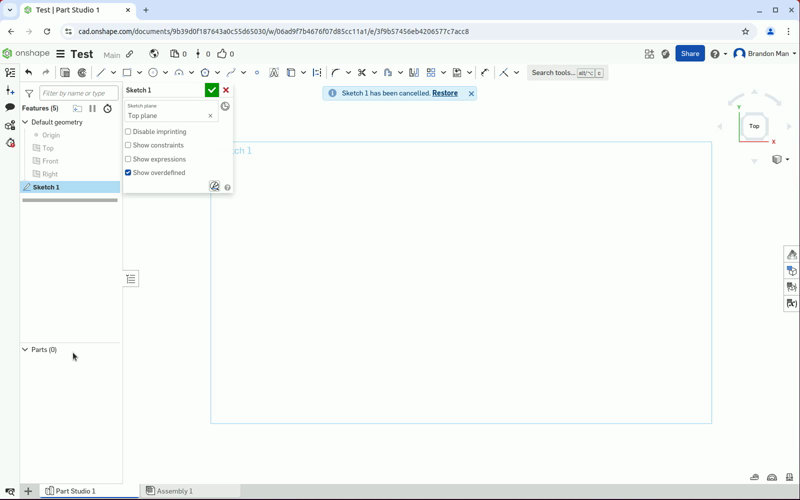
key_down(shift)
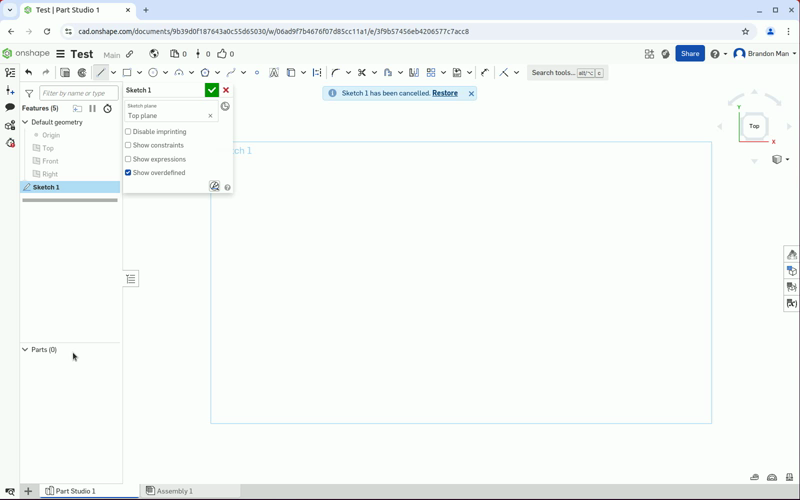
mouse_move(348, 381)
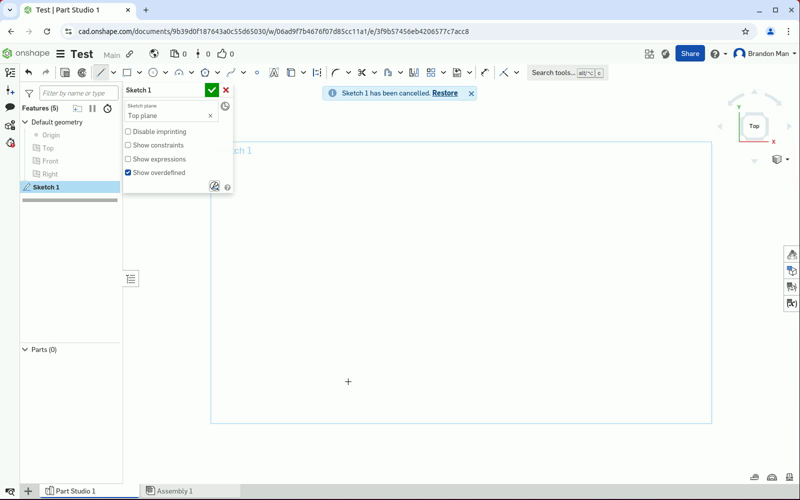
click(348, 381)
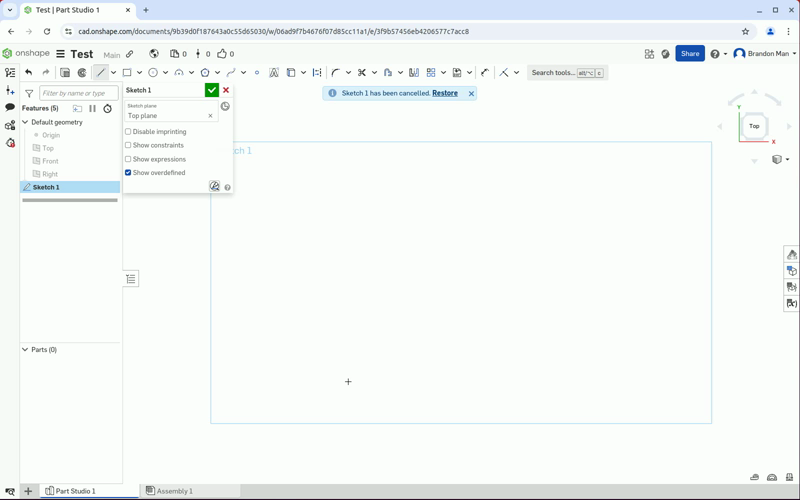
key_up(shift)
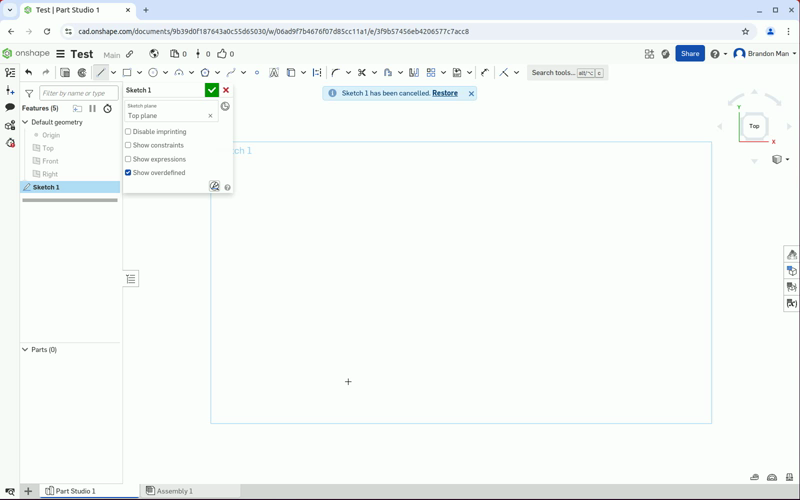
key_down(shift)
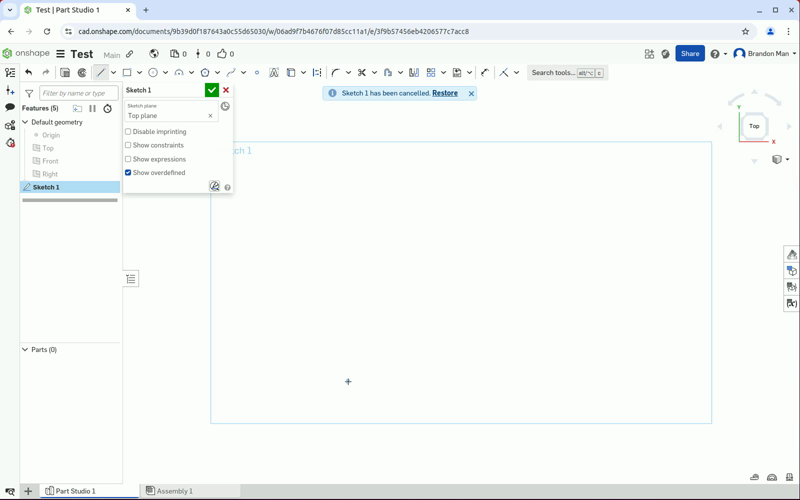
mouse_move(378, 381)
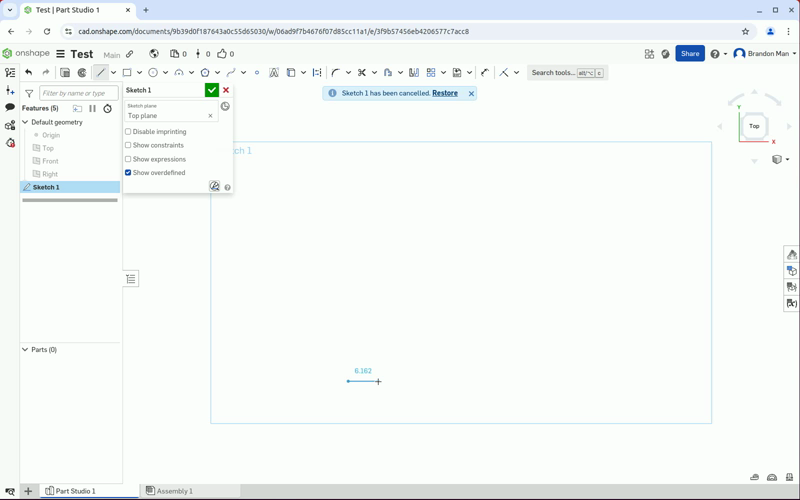
mouse_move(364, 381)
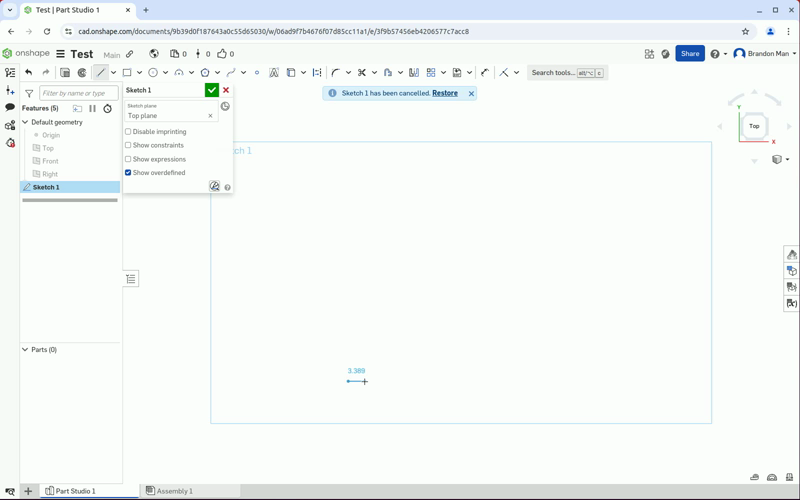
click(364, 381)
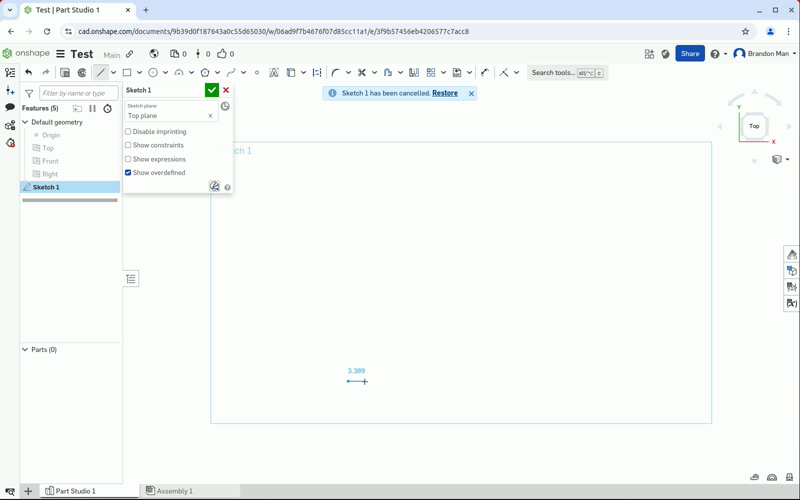
key_up(shift)
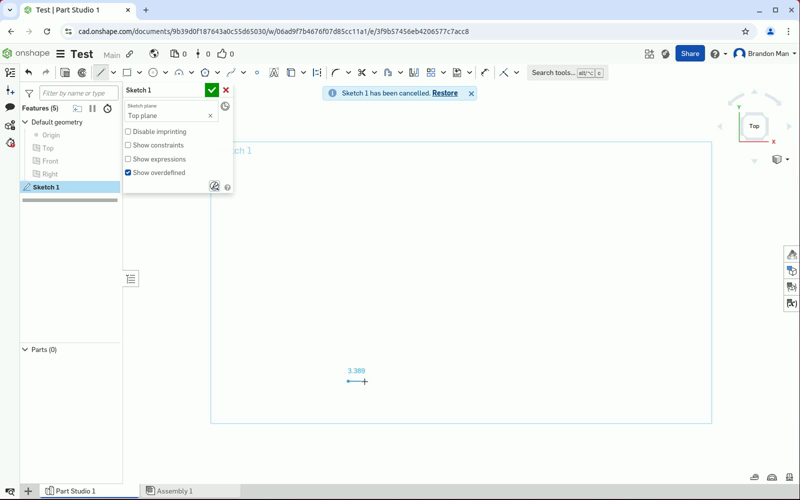
key_down(shift)
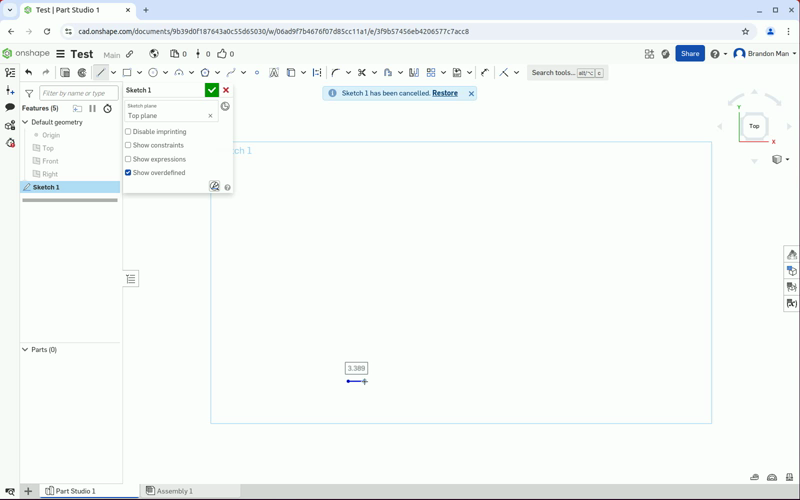
mouse_move(394, 381)
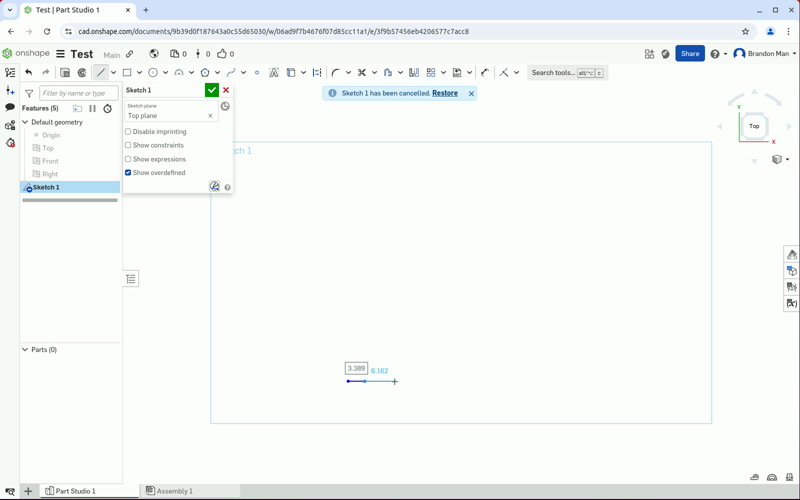
mouse_move(364, 368)
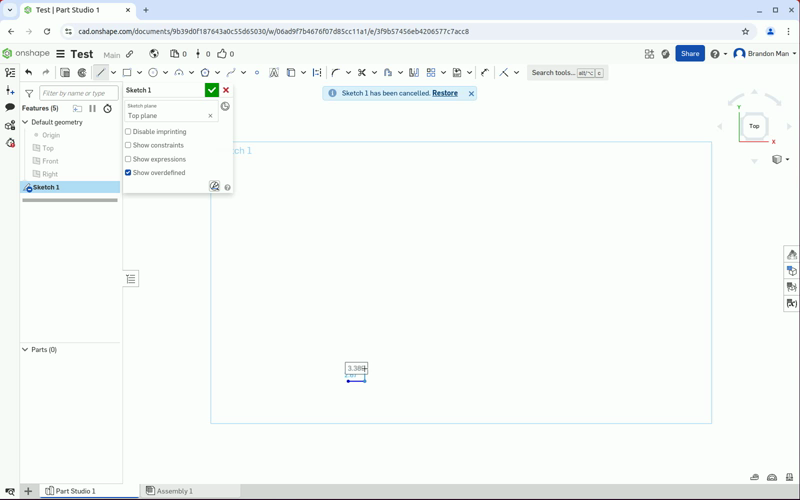
click(364, 368)
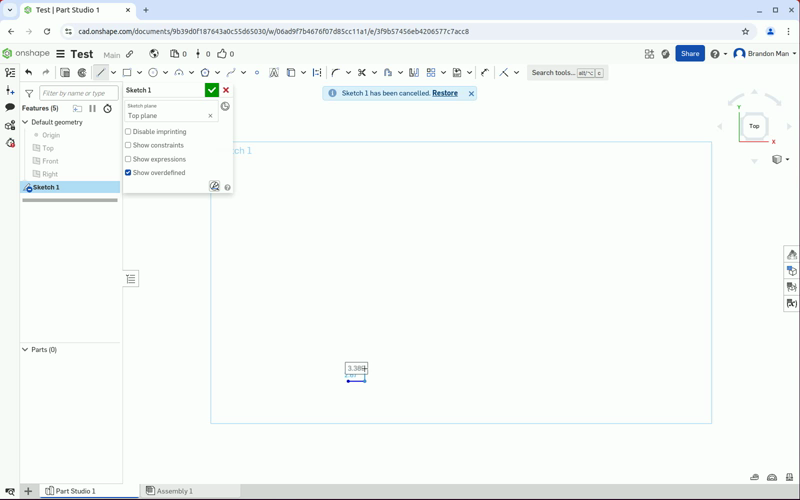
key_up(shift)
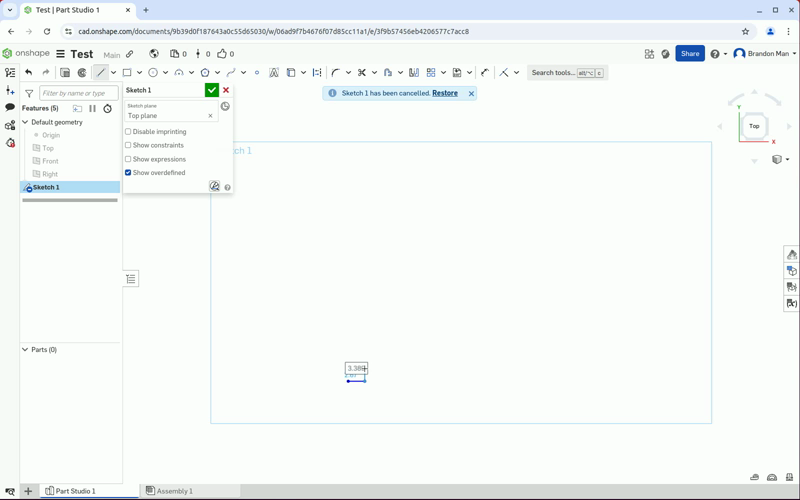
key_down(shift)
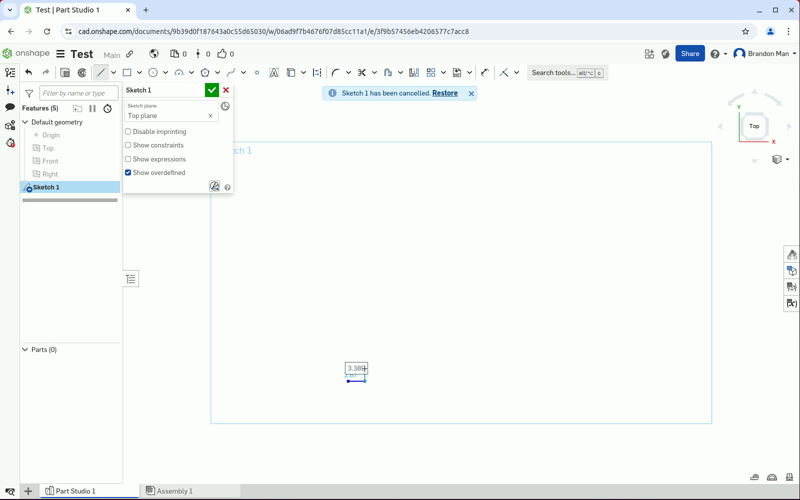
mouse_move(394, 368)
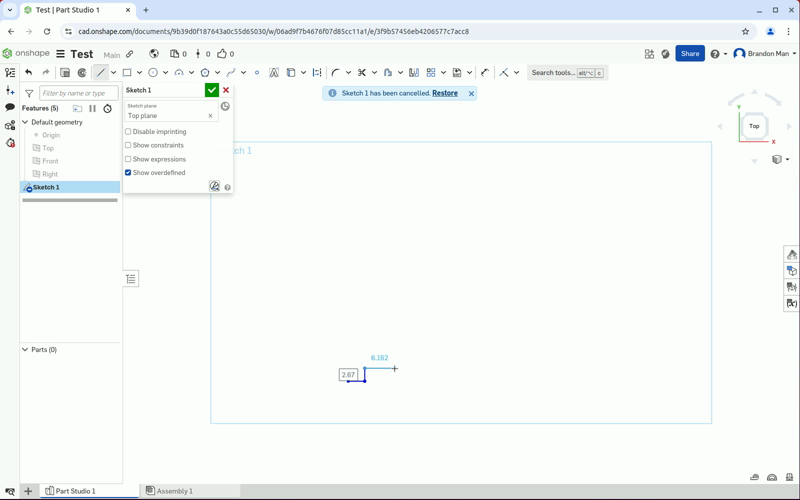
mouse_move(376, 368)
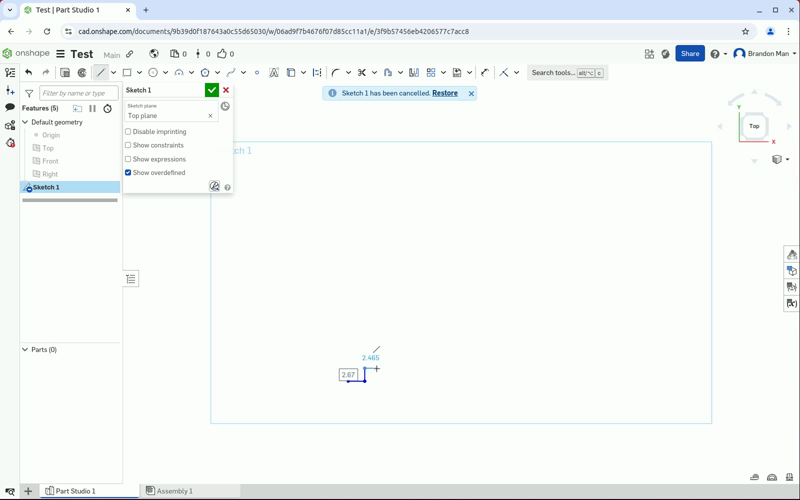
click(376, 368)
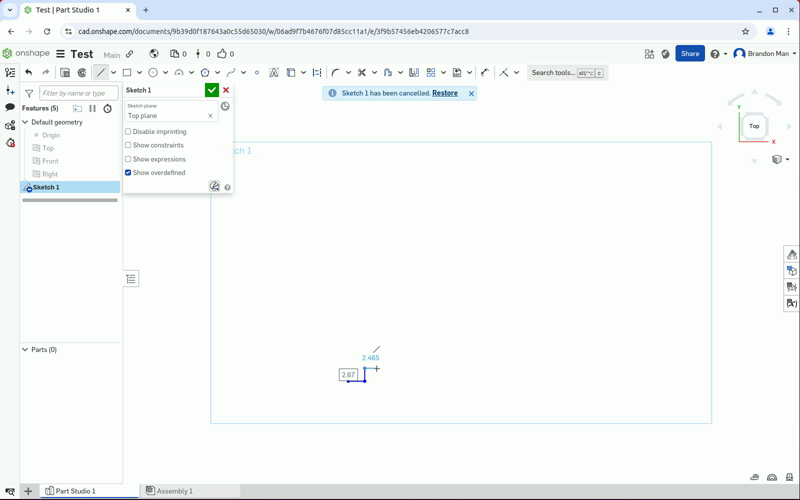
key_up(shift)
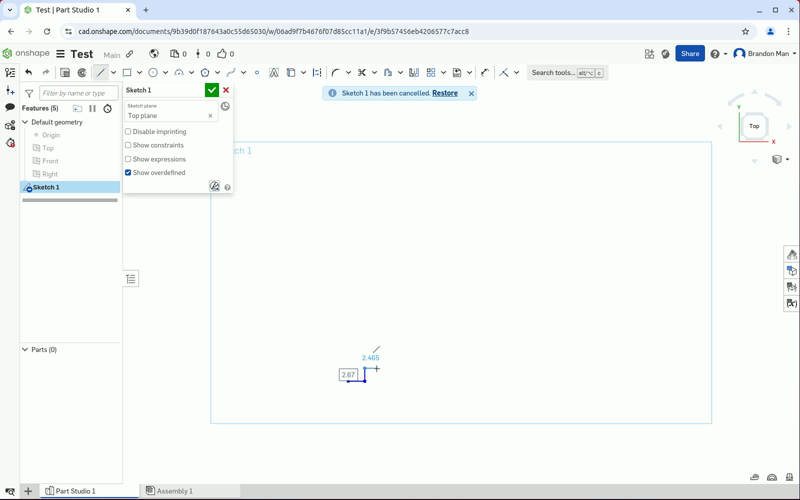
key_down(shift)
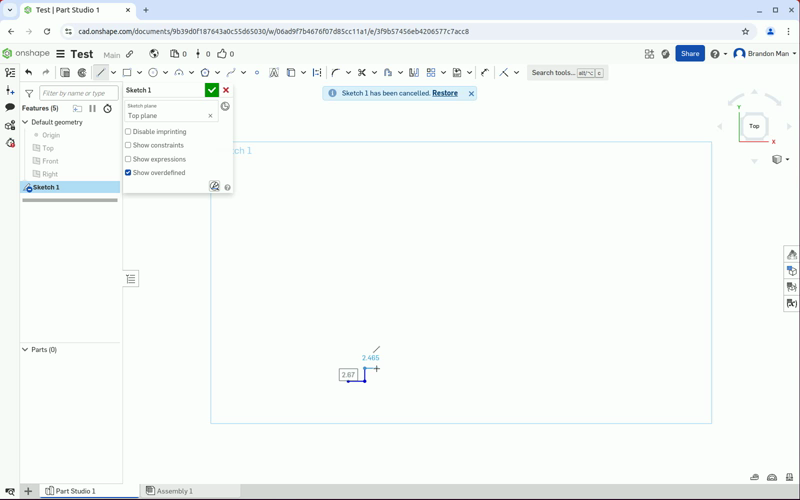
mouse_move(406, 368)
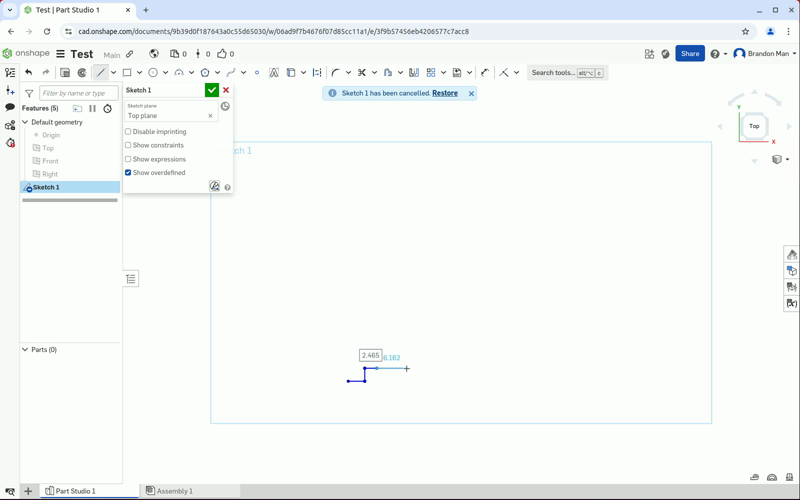
mouse_move(376, 381)
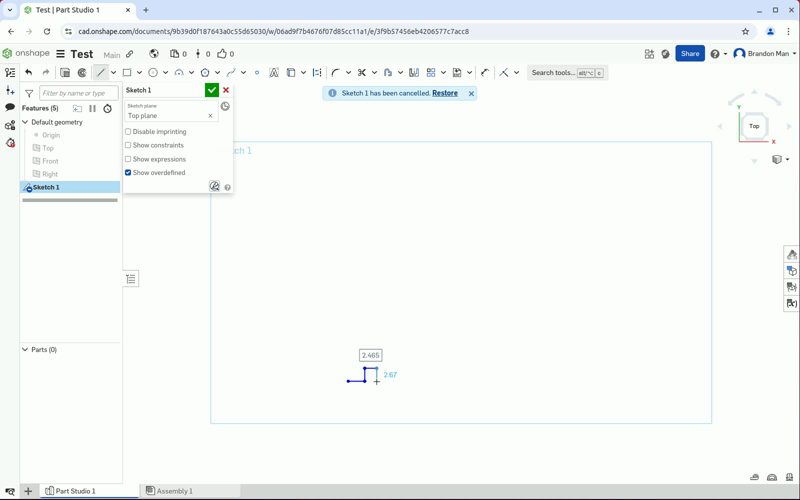
click(376, 381)
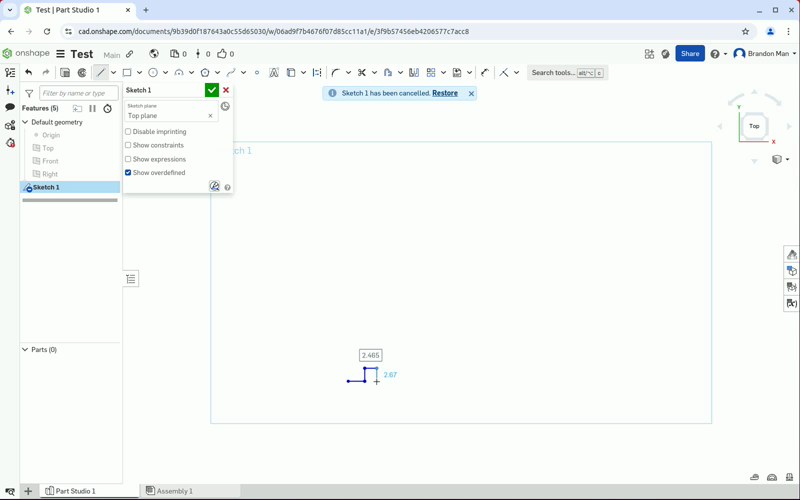
key_up(shift)
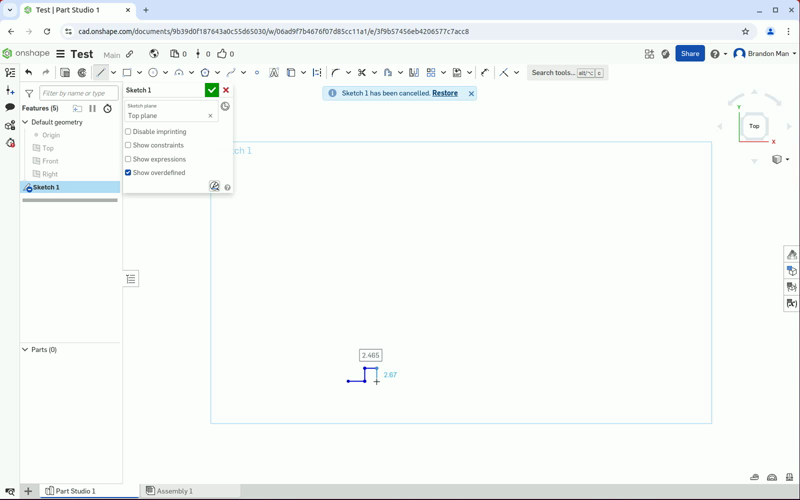
key_down(shift)
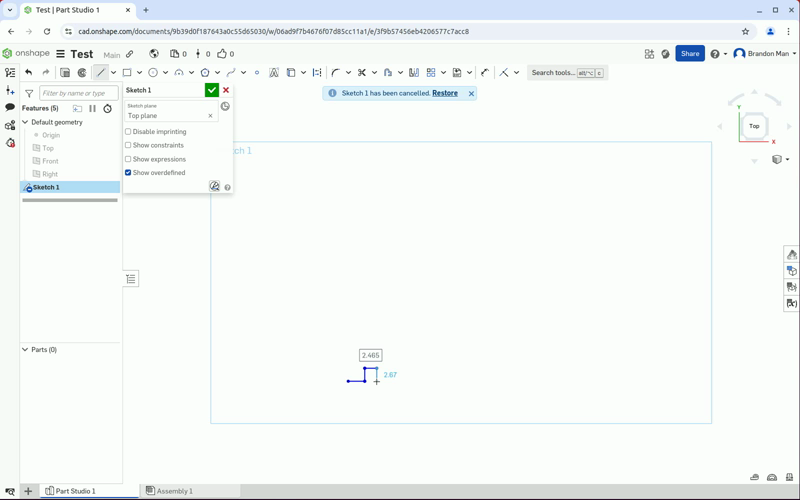
mouse_move(406, 381)
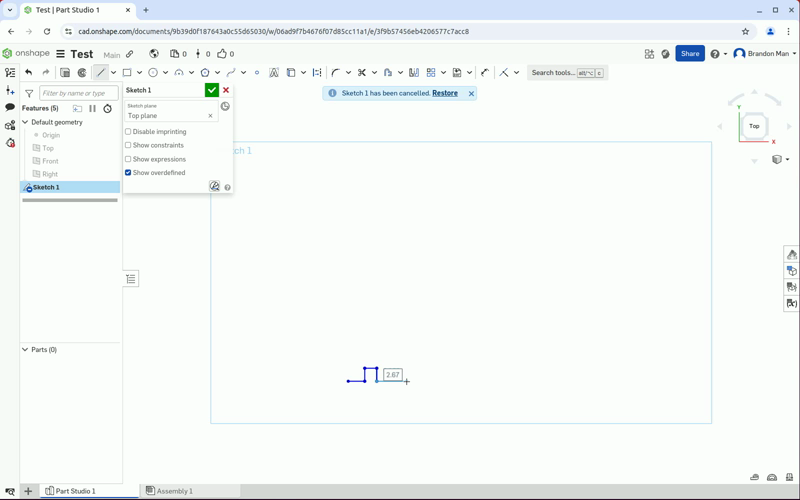
mouse_move(387, 381)
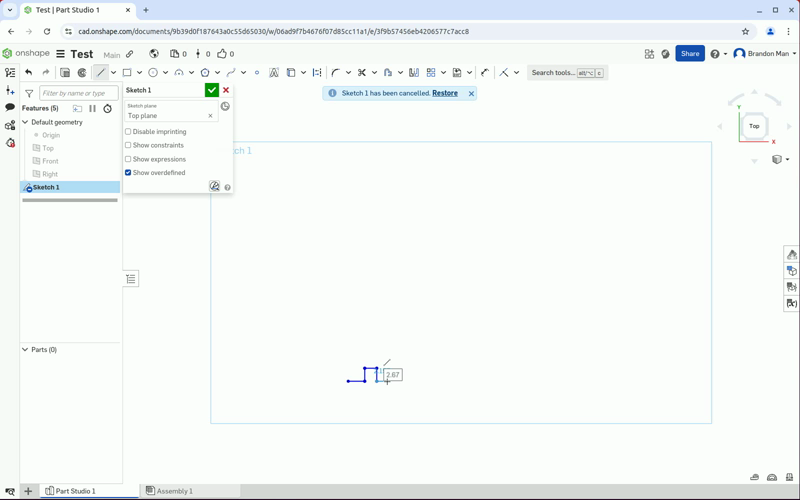
click(387, 381)
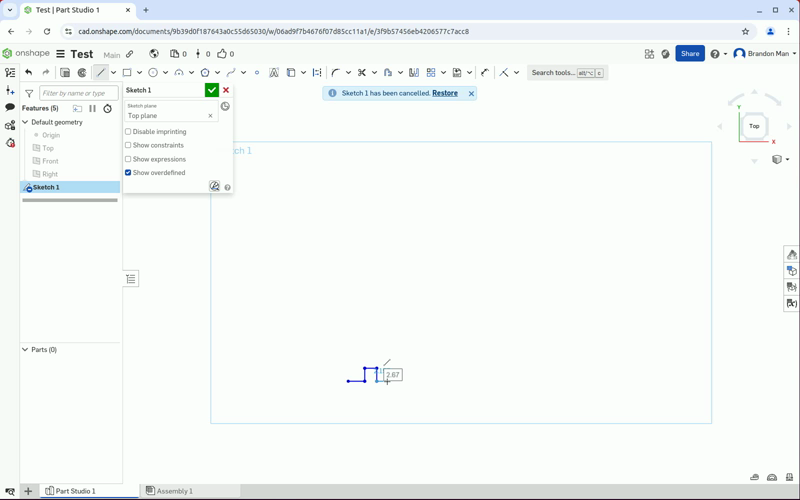
key_up(shift)
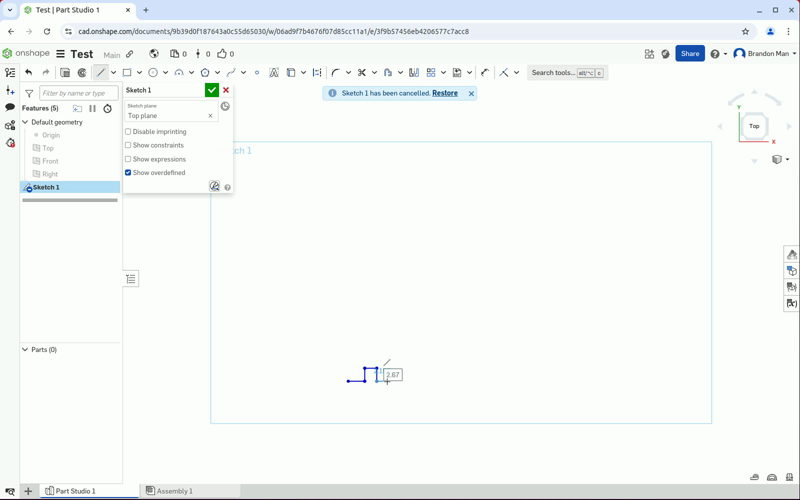
key_down(shift)
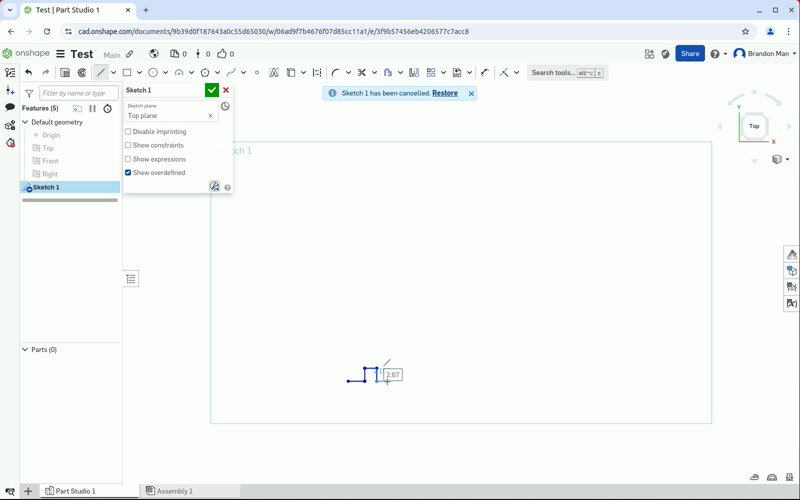
mouse_move(417, 381)
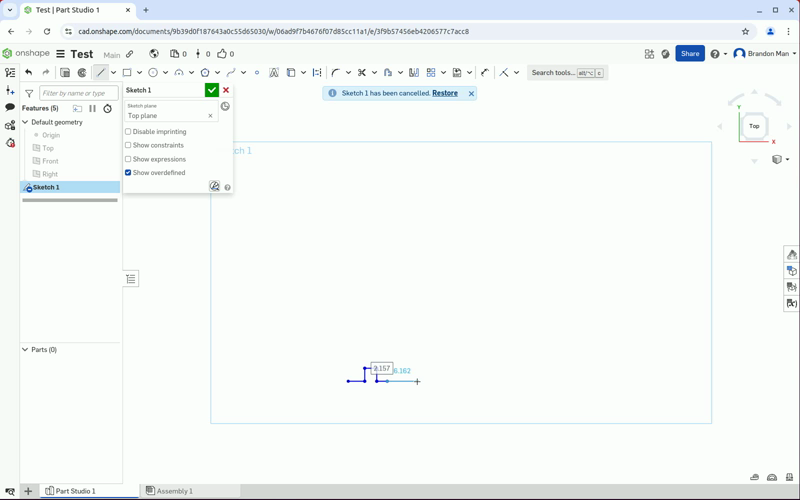
mouse_move(387, 368)
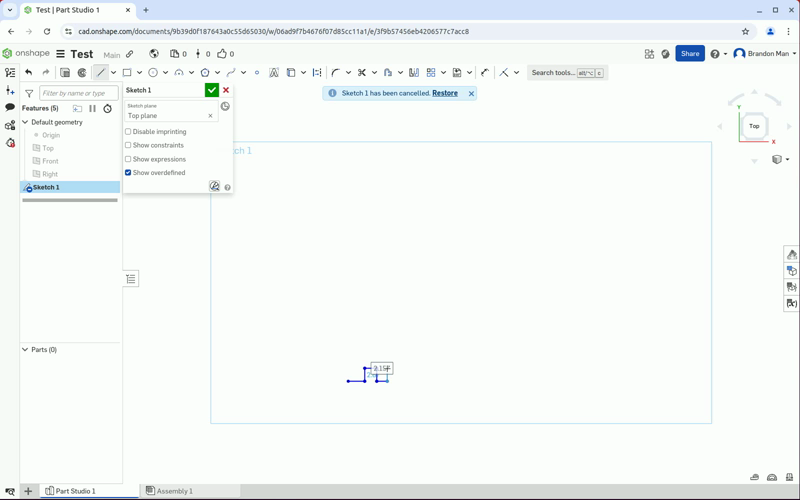
click(387, 368)
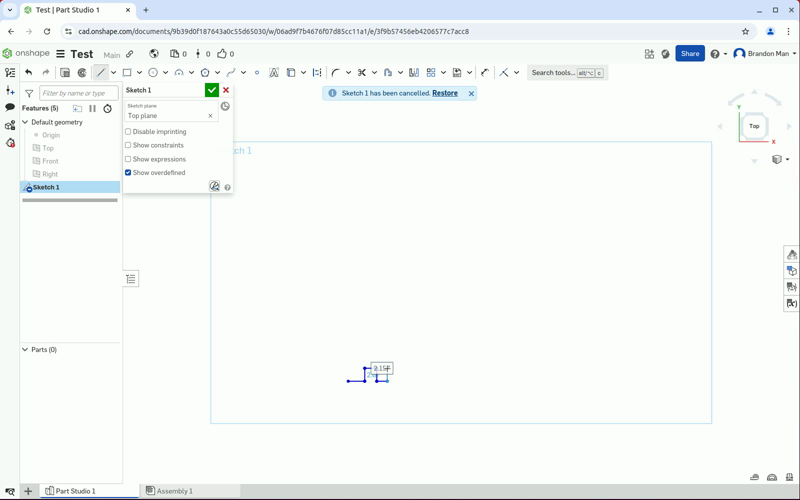
key_up(shift)
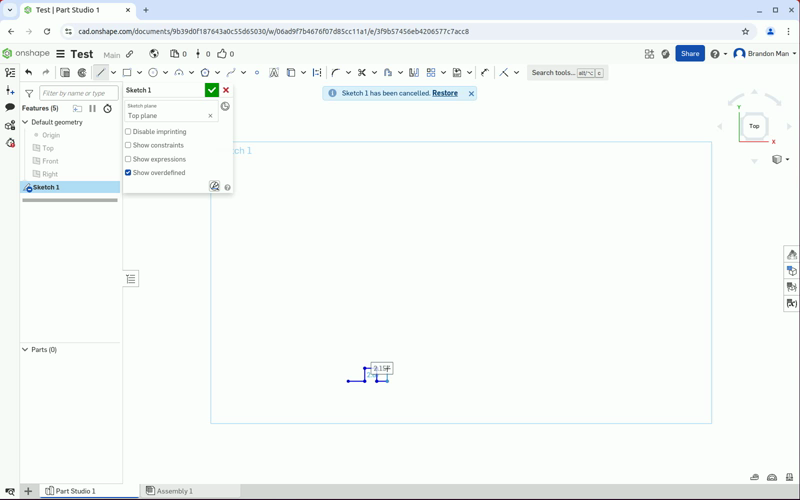
key_down(shift)
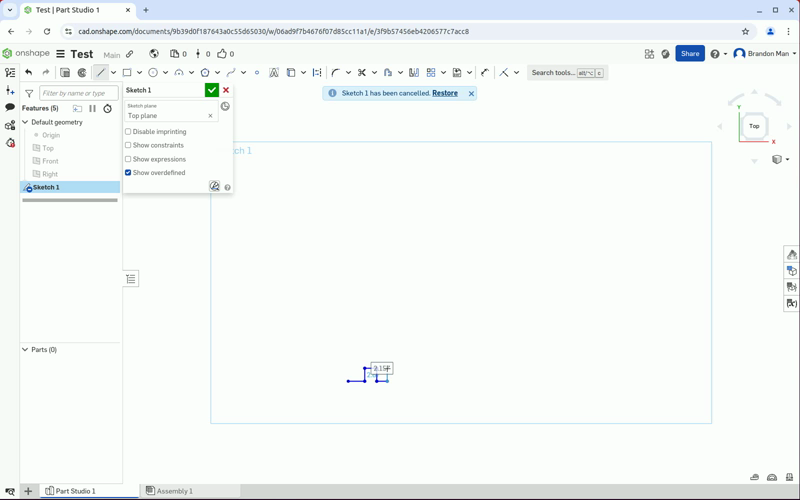
mouse_move(417, 368)
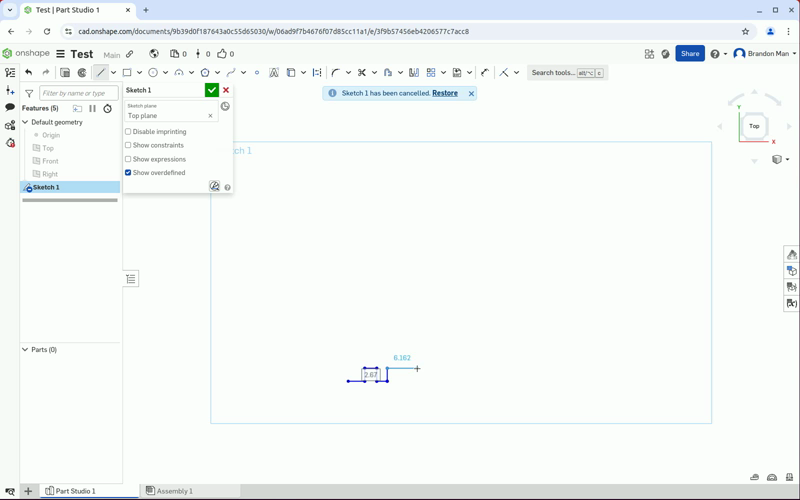
mouse_move(399, 368)
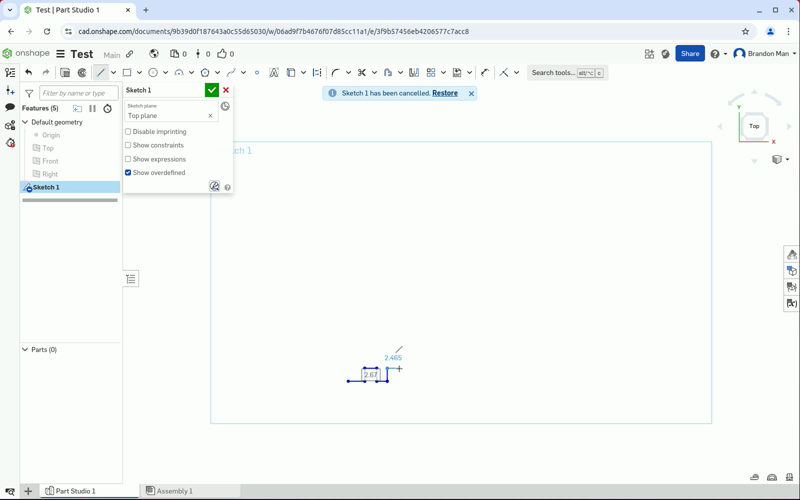
click(399, 368)
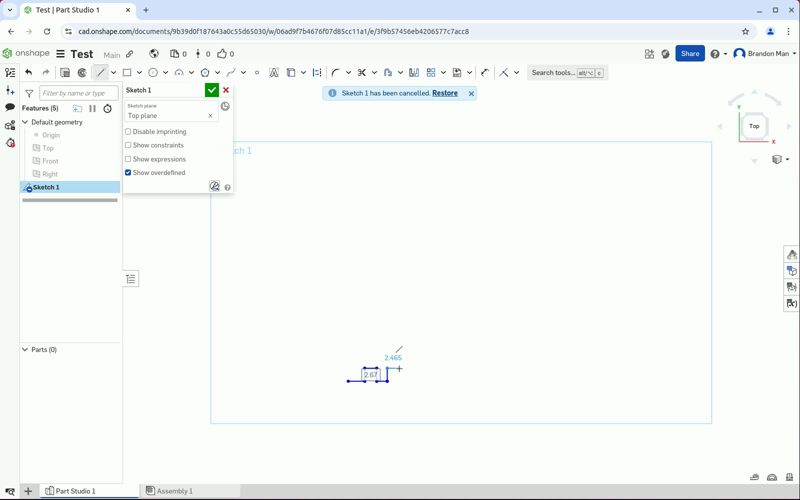
key_up(shift)
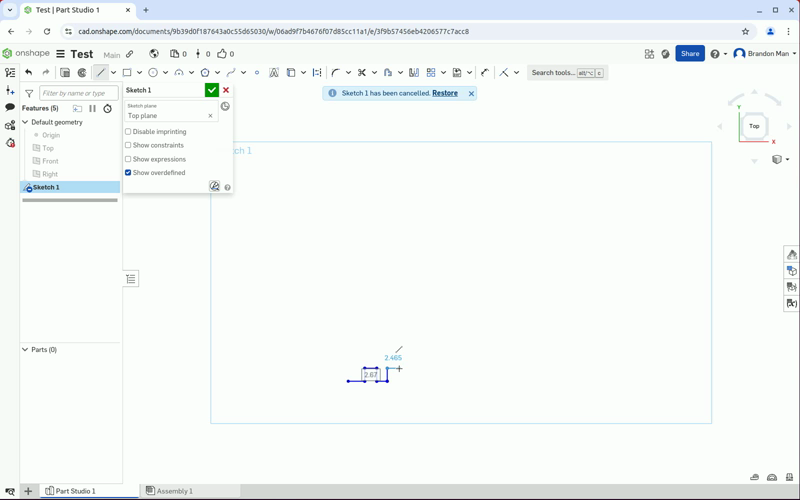
key_down(shift)
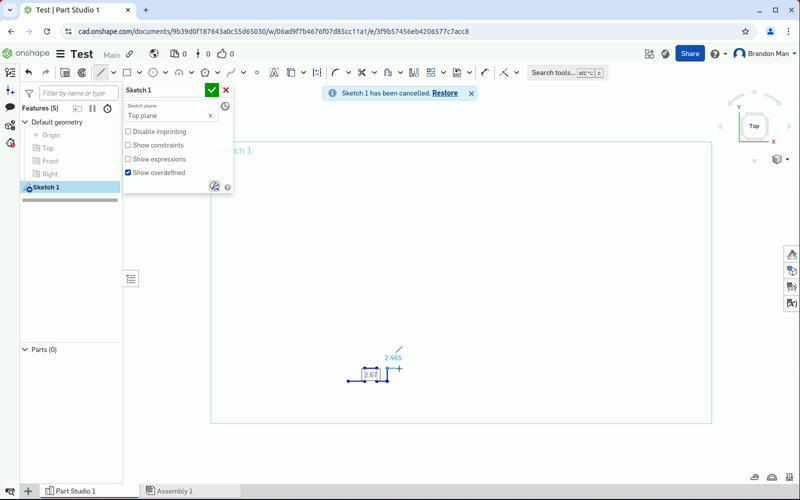
mouse_move(429, 368)
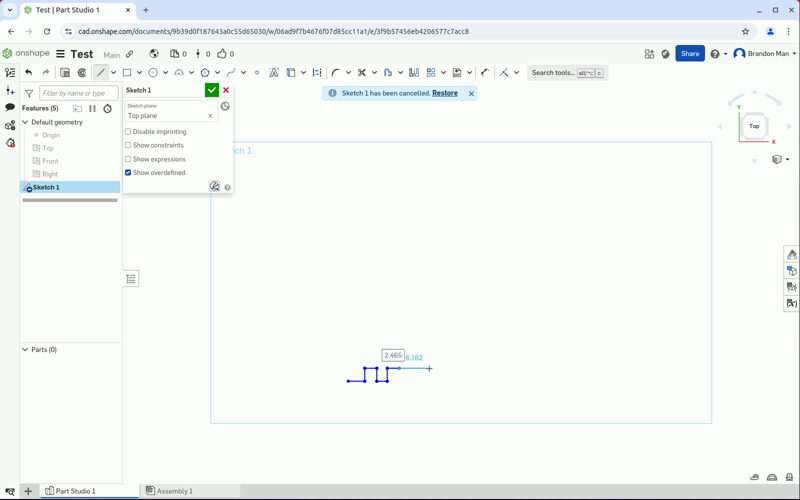
mouse_move(399, 381)
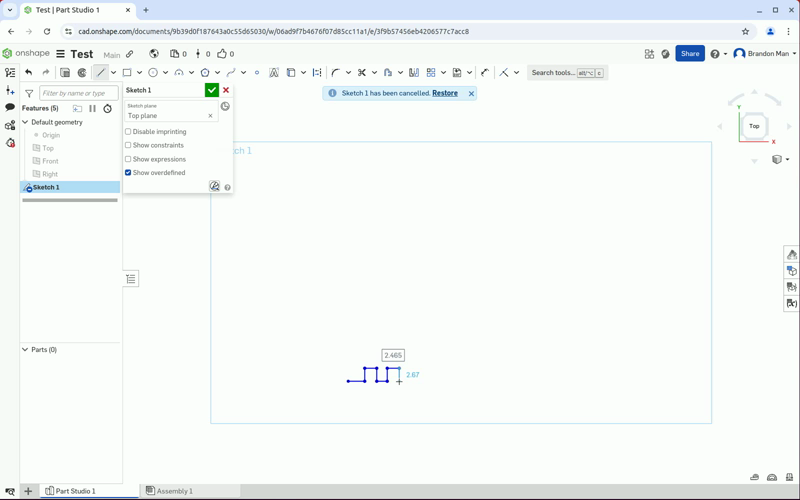
click(399, 381)
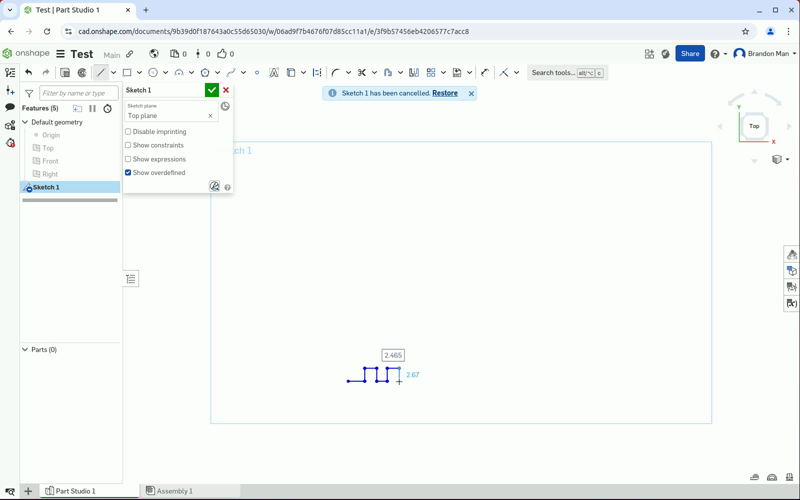
key_up(shift)
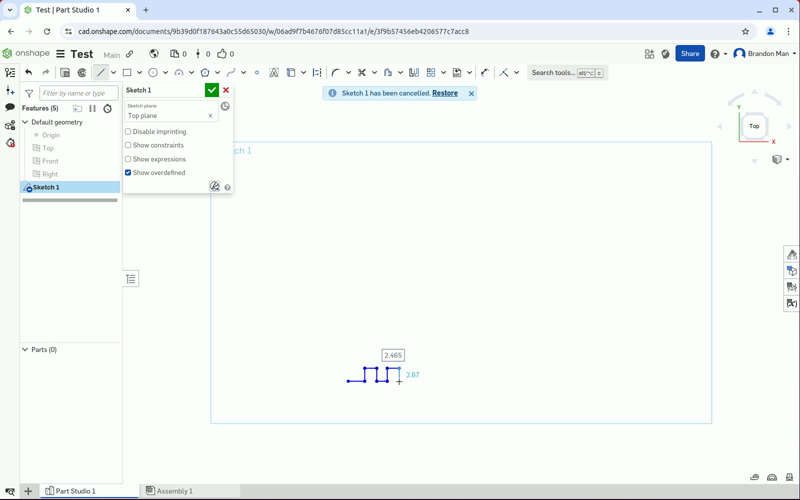
key_down(shift)
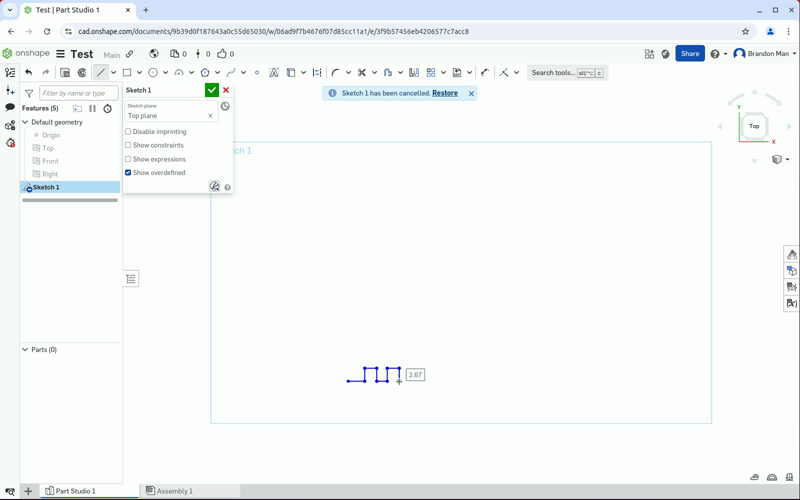
mouse_move(429, 381)
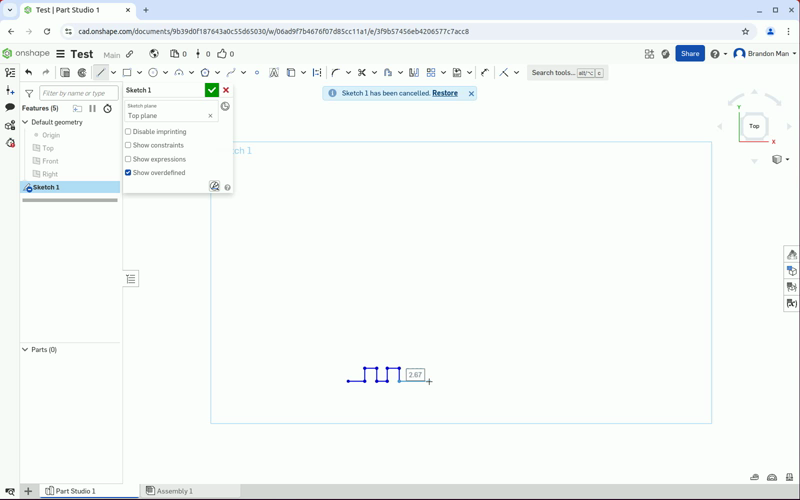
mouse_move(415, 381)
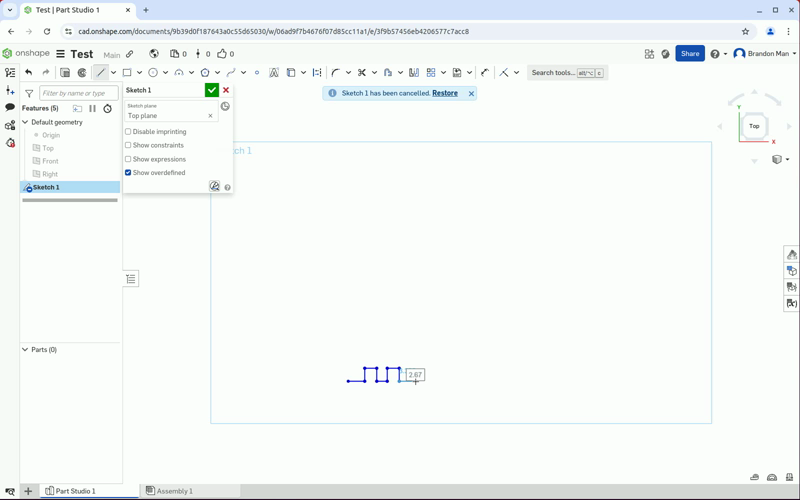
click(415, 381)
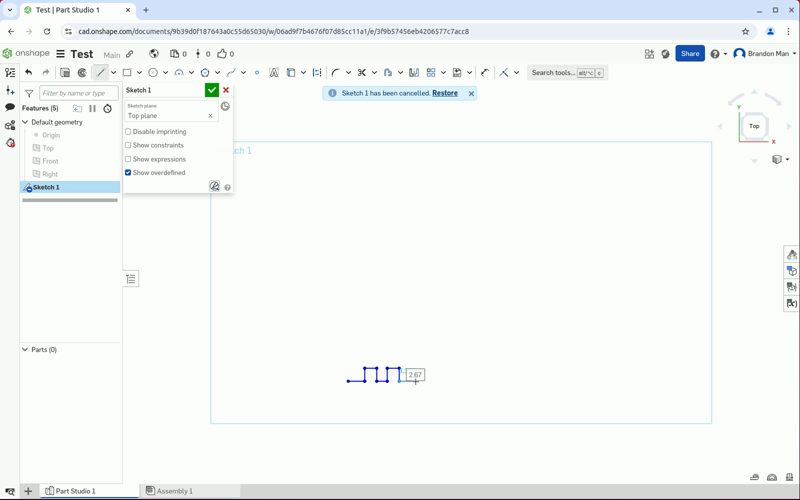
key_up(shift)
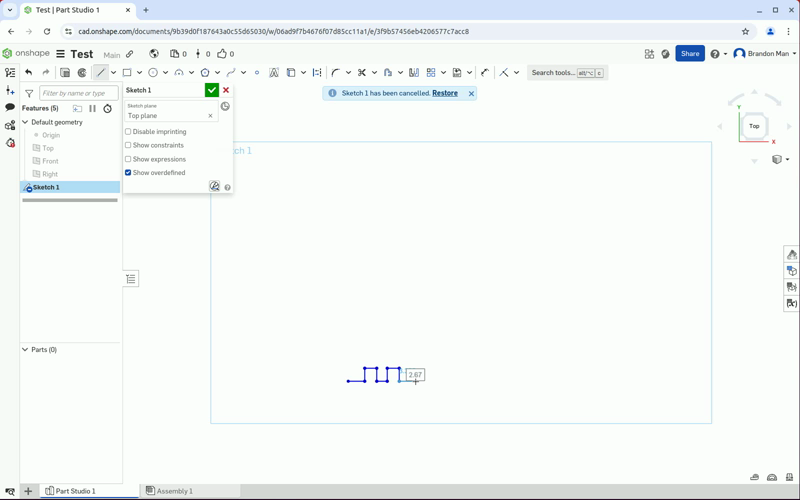
key_down(shift)
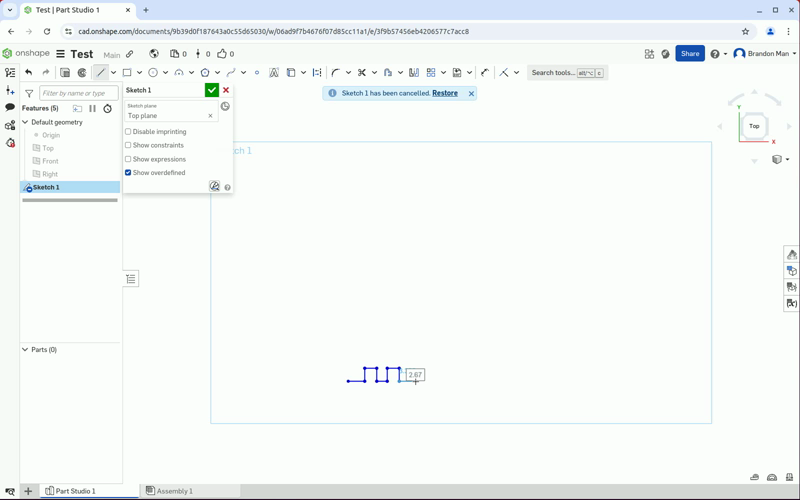
mouse_move(415, 268)
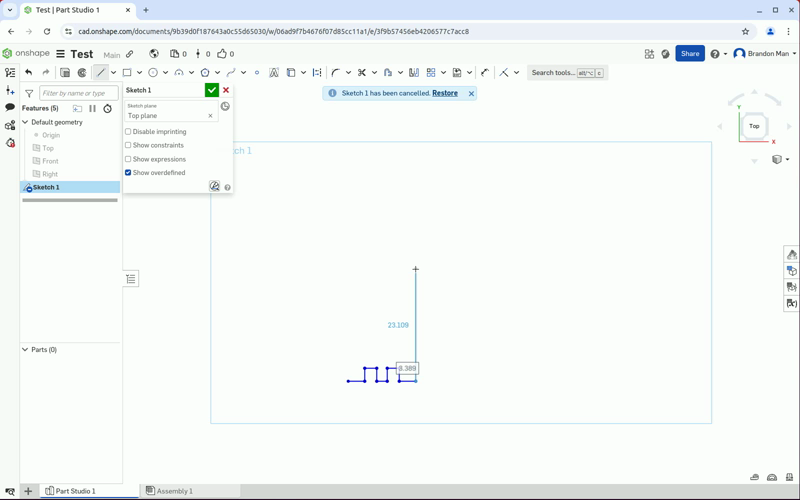
click(415, 268)
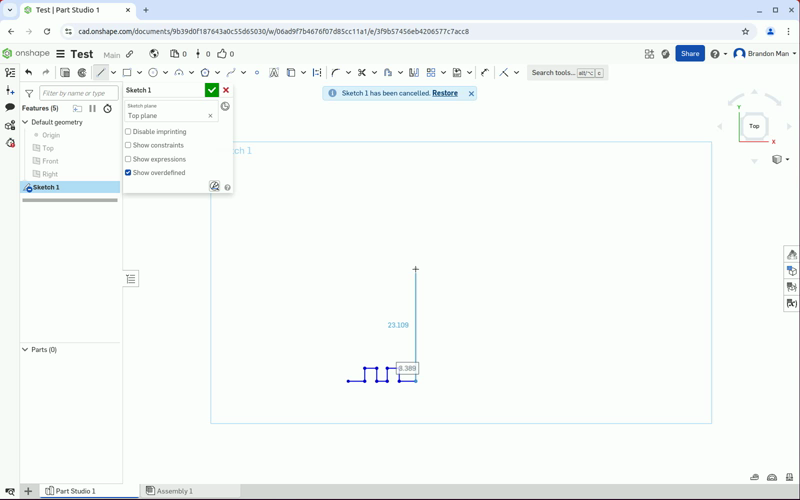
key_up(shift)
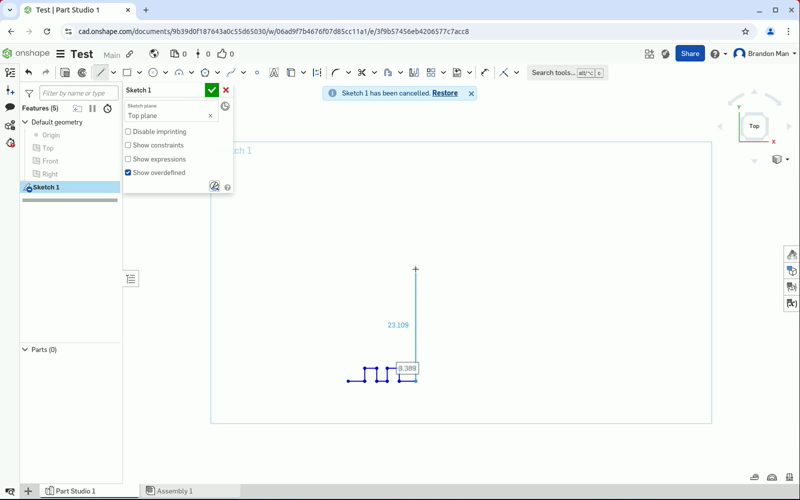
key_down(shift)
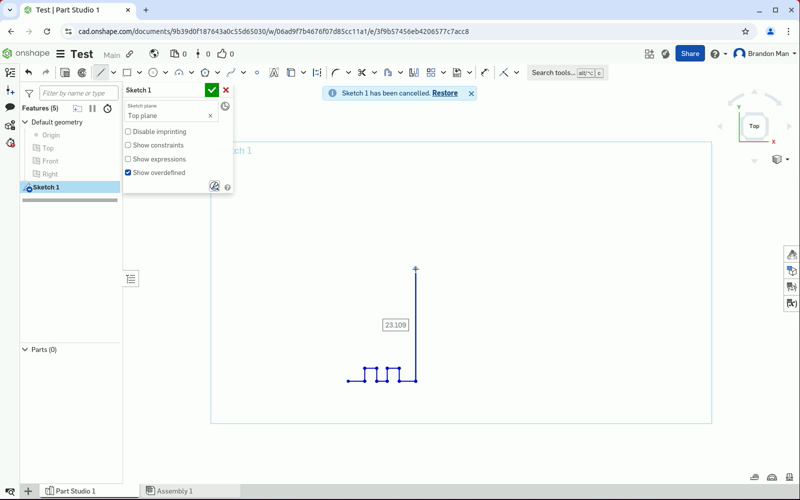
mouse_move(348, 268)
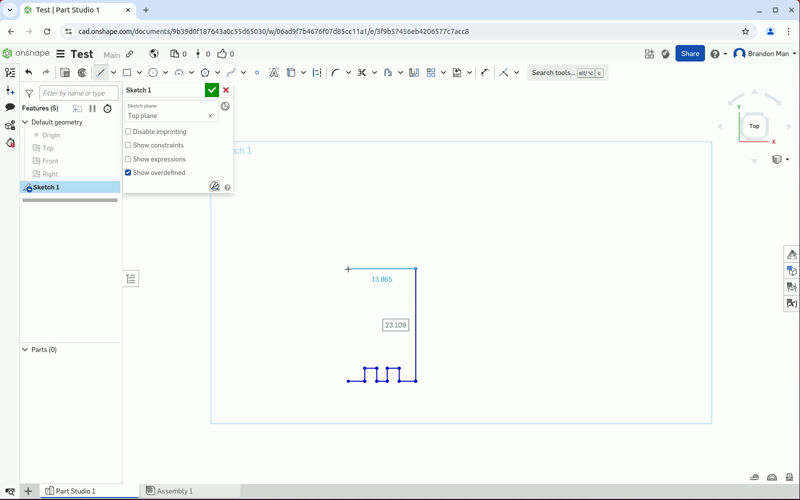
click(348, 268)
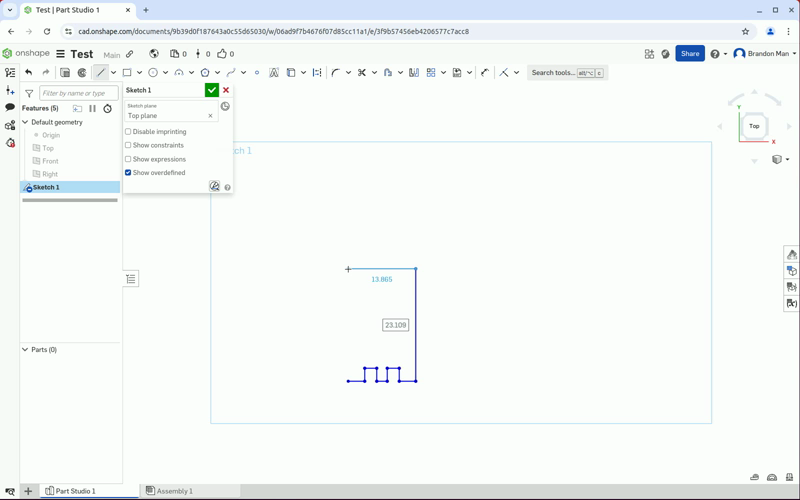
key_up(shift)
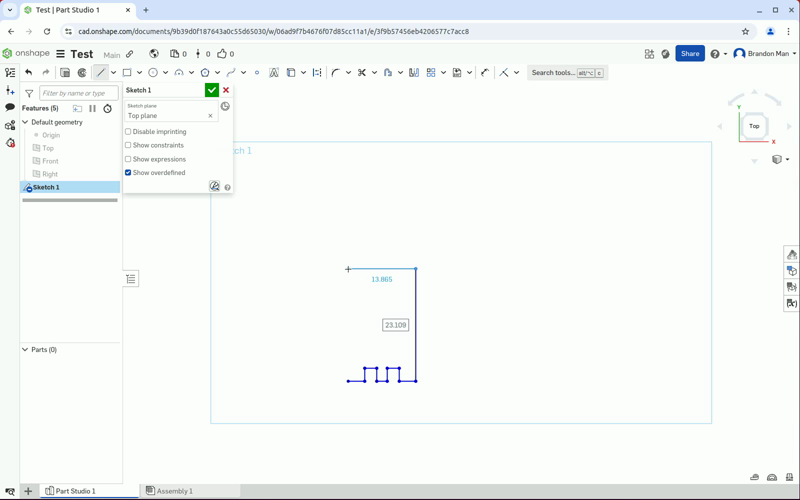
key_down(shift)
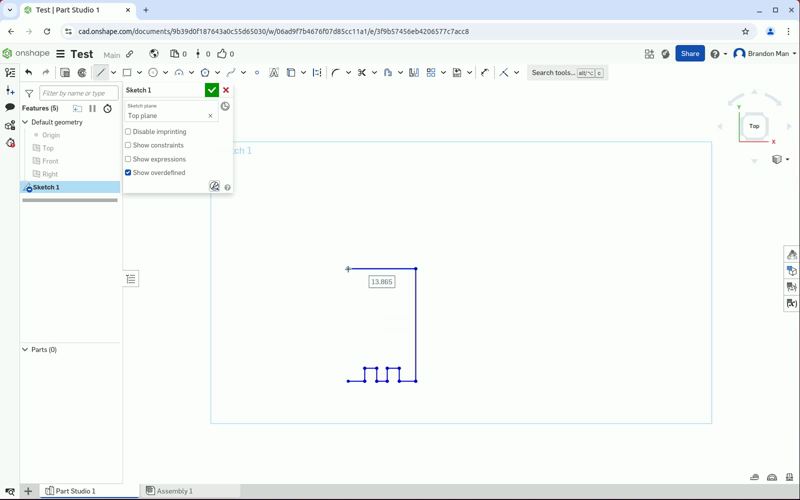
mouse_move(348, 381)
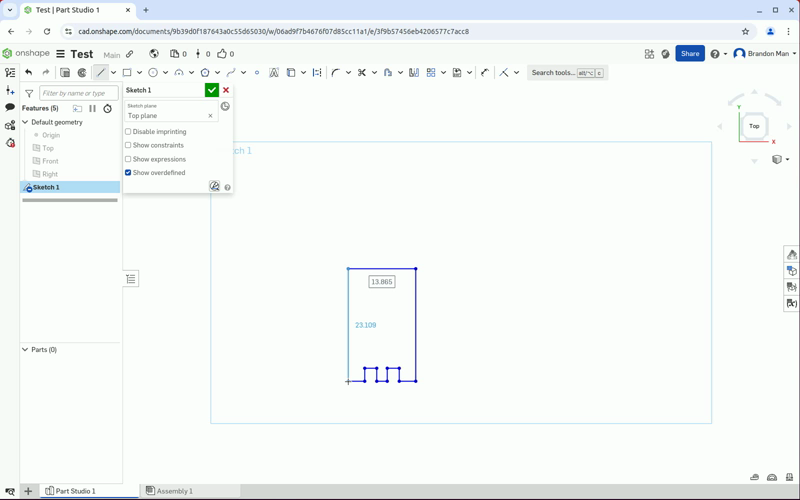
key_up(shift)
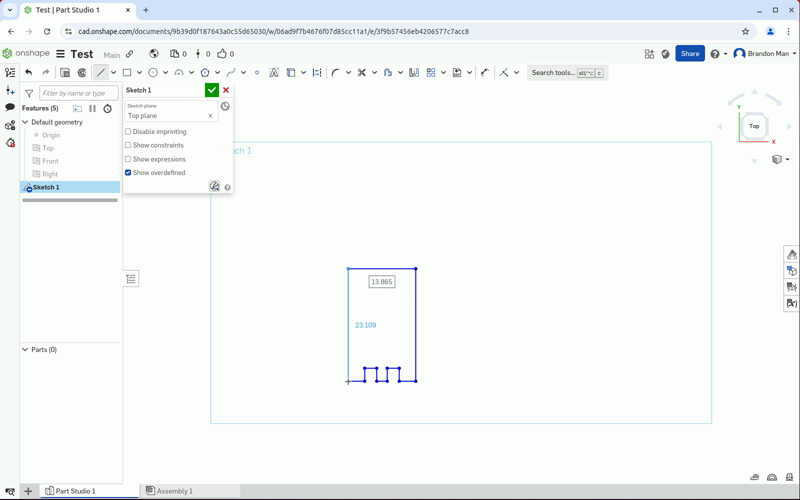
click(348, 381)
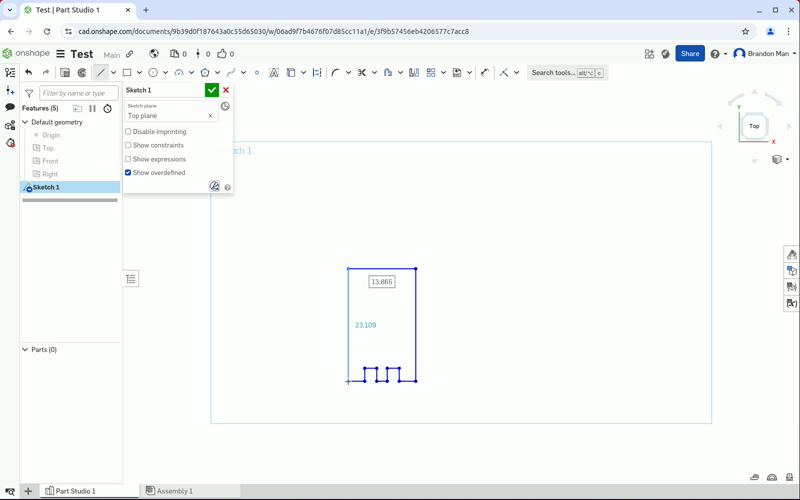
key(esc)
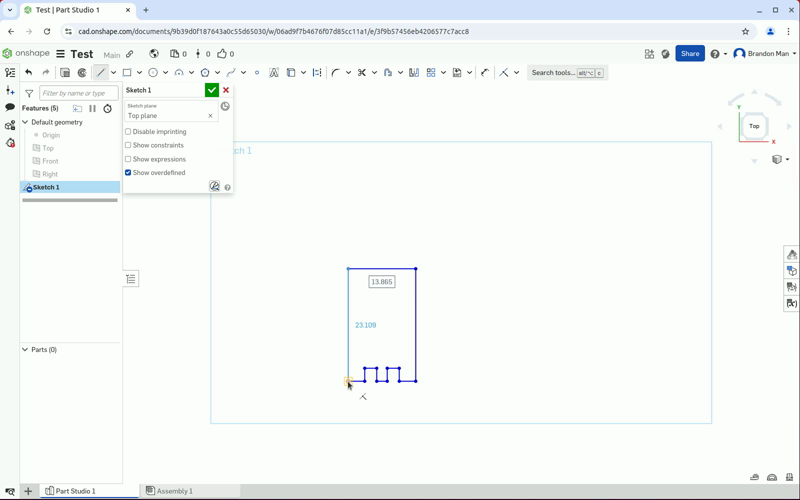
mouse_move(356, 315)
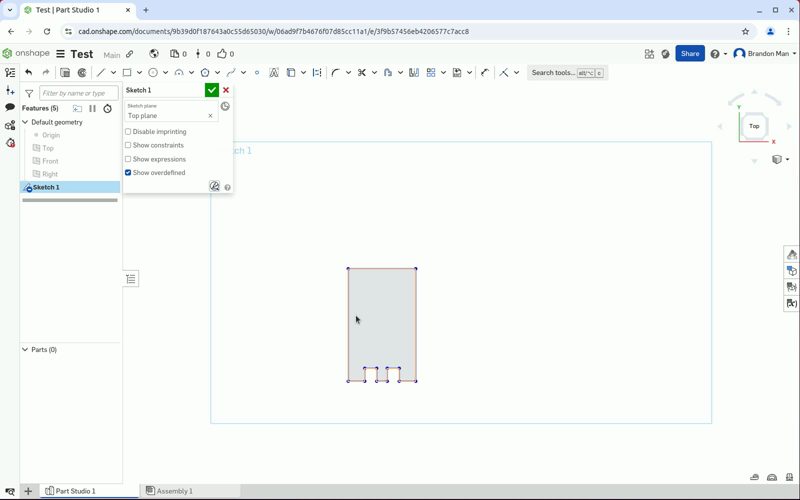
click(356, 315)
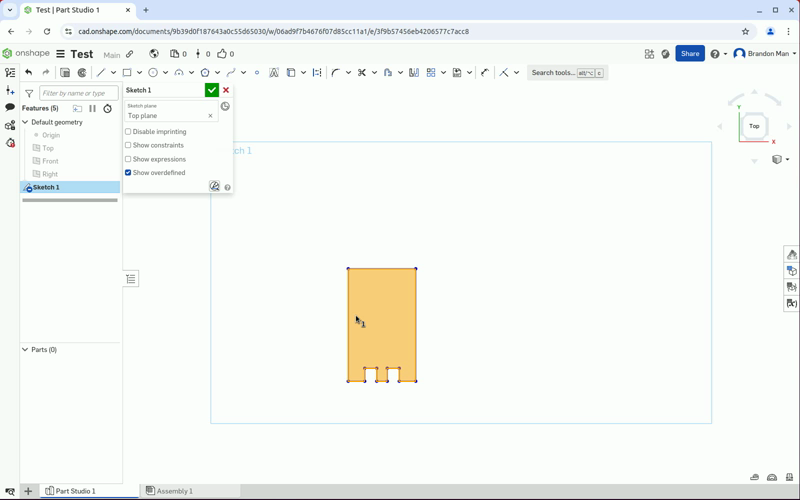
mouse_move(73, 352)
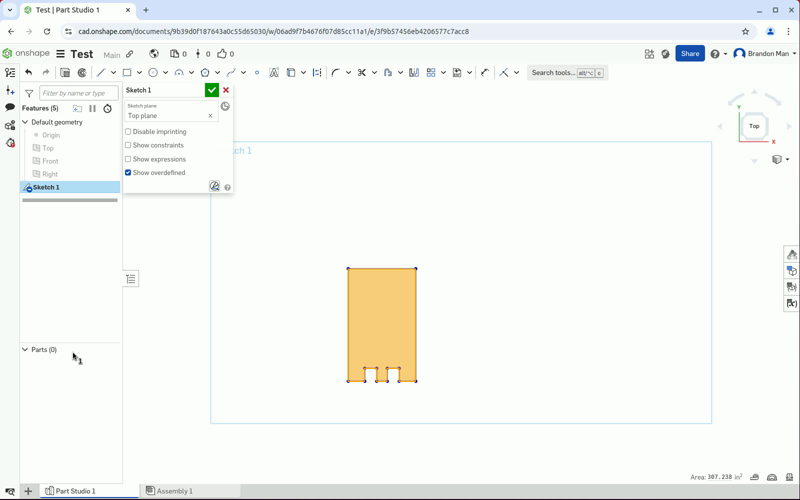
key(shift+y)
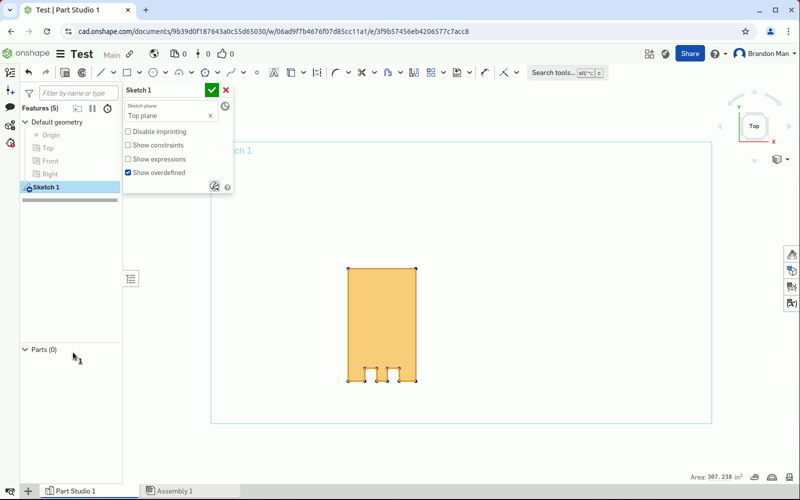
key(shift+e)
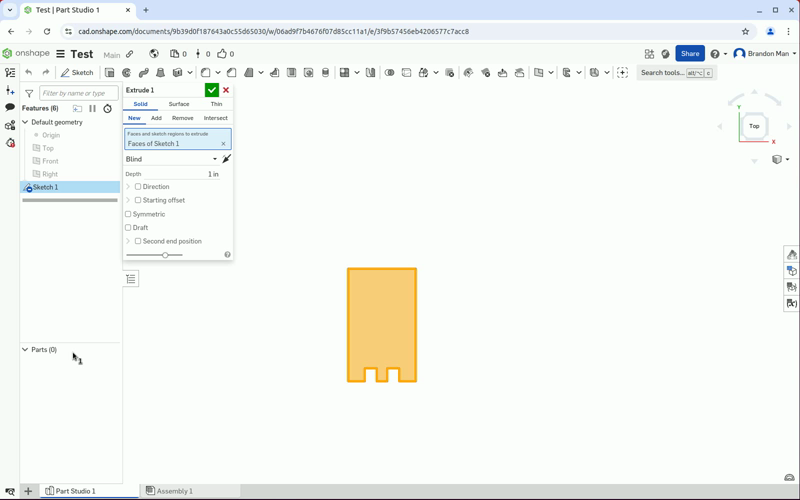
mouse_move(143, 106)
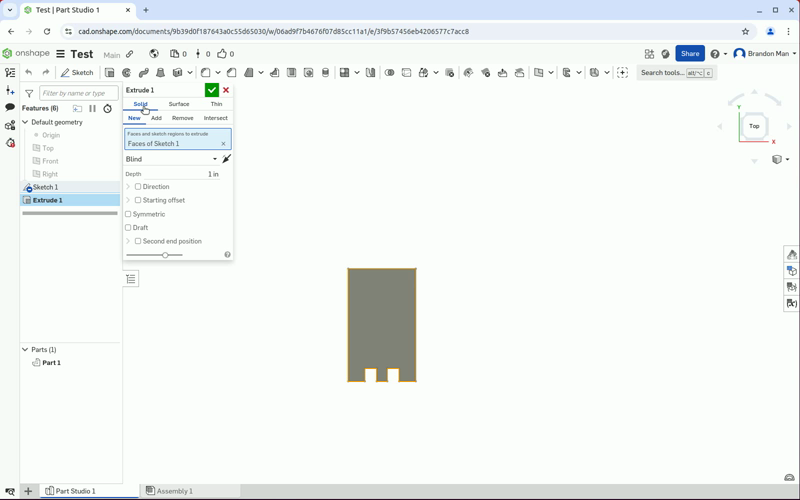
click(143, 106)
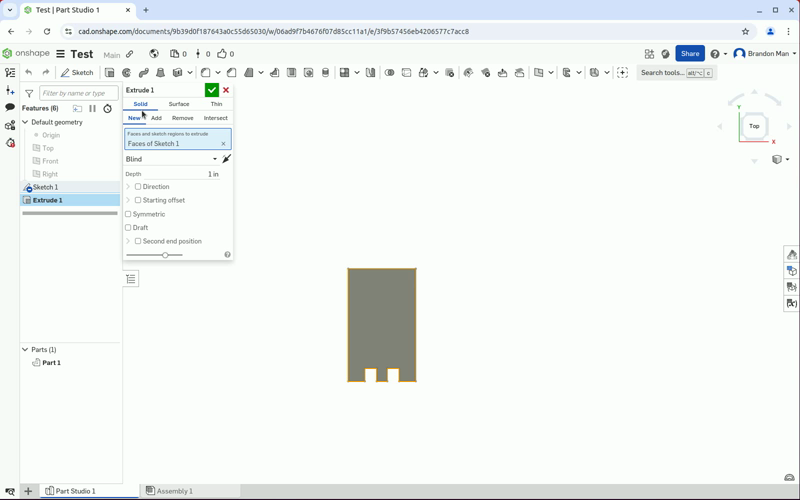
mouse_move(137, 120)
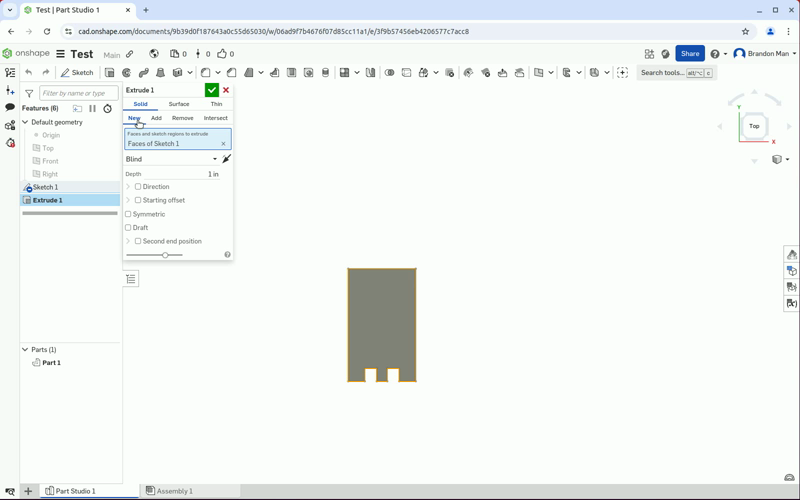
click(137, 120)
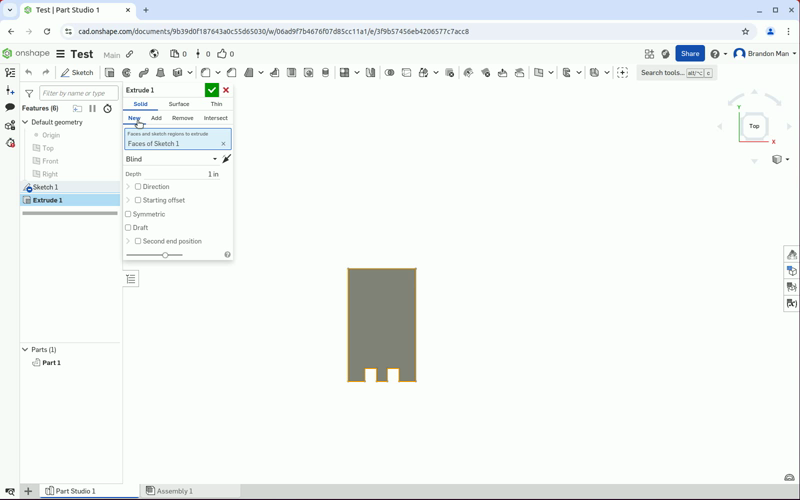
key(tab, 4)
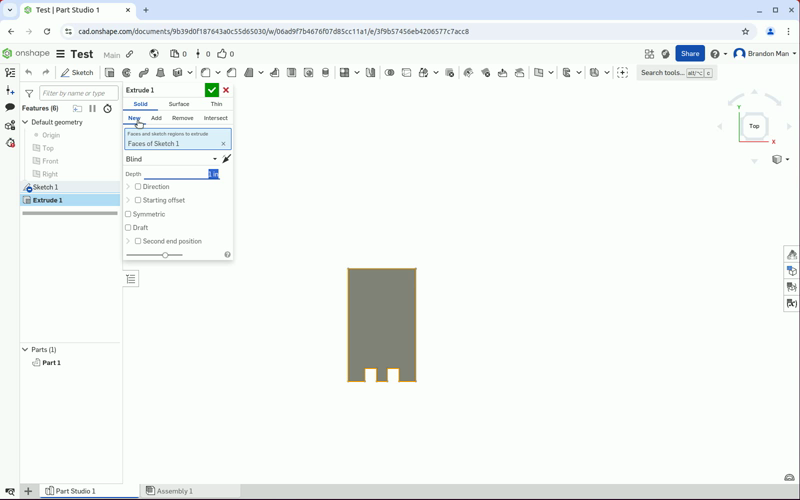
text(5.536)
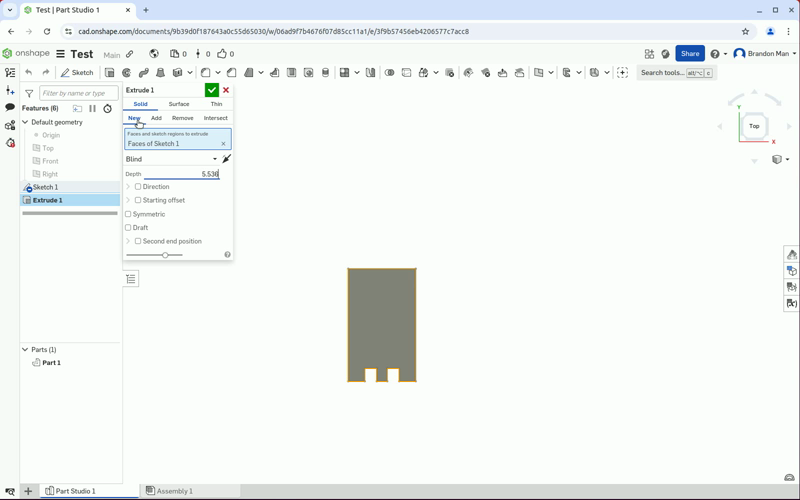
key(enter)
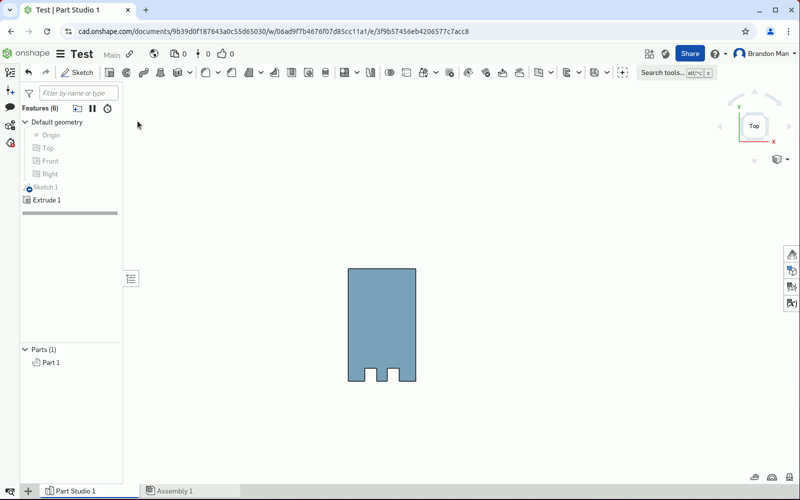
key(shift+h)
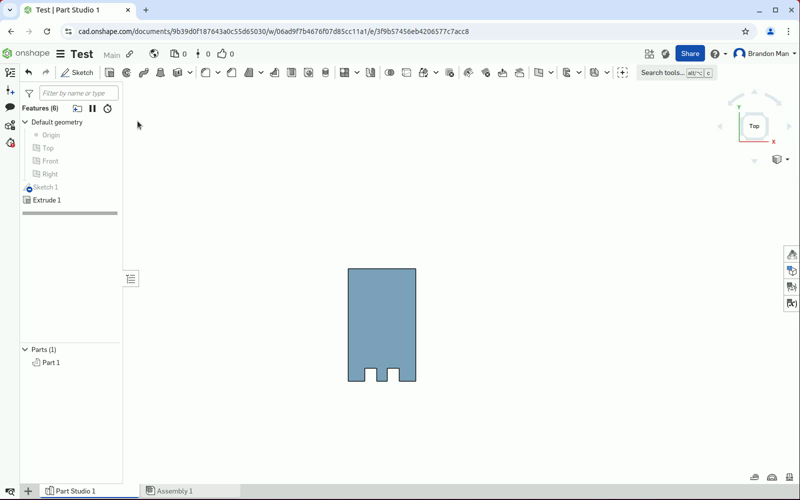
key(shift+h)
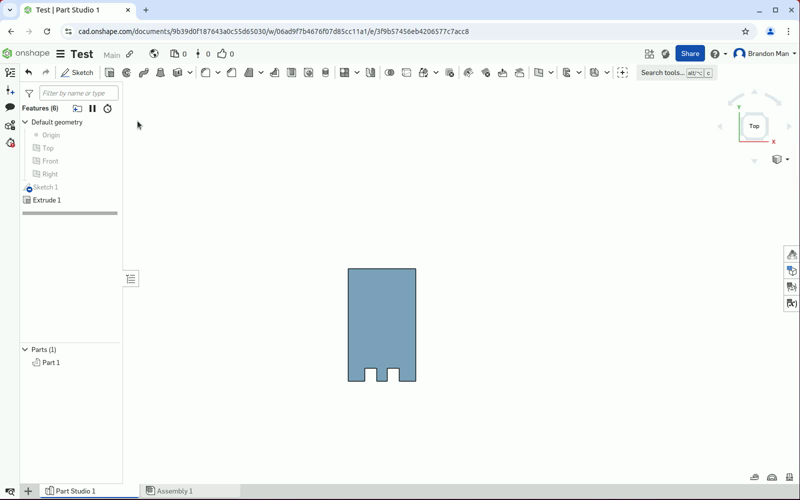
mouse_move(73, 189)
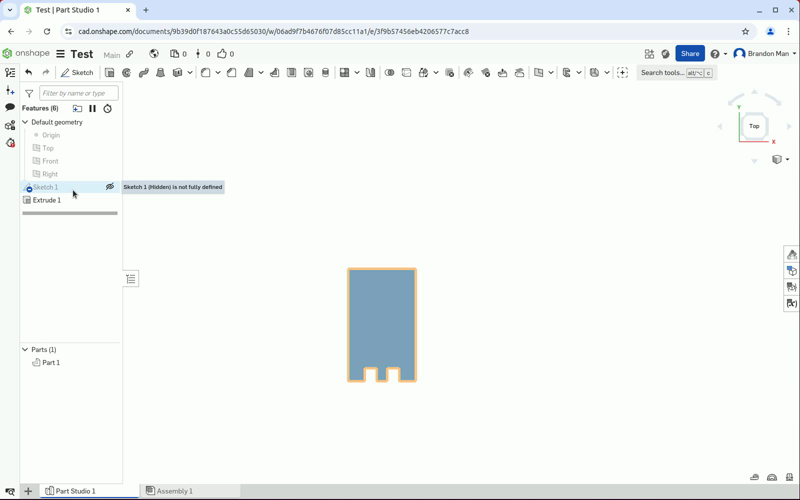
click(73, 189)
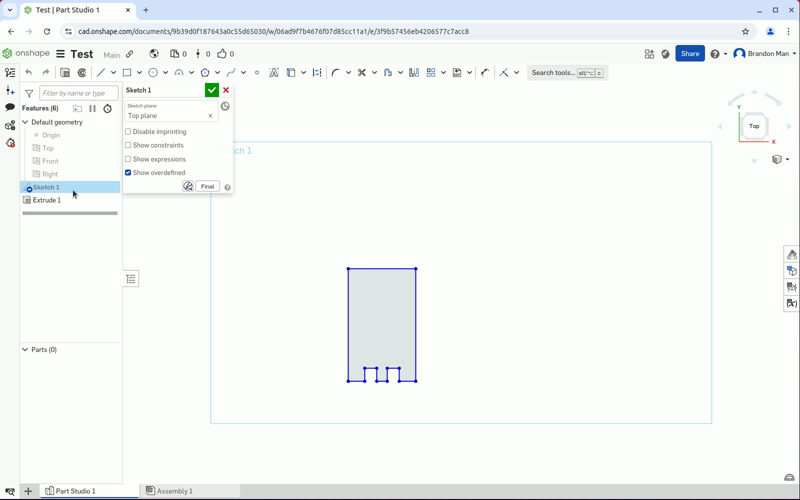
mouse_move(229, 92)
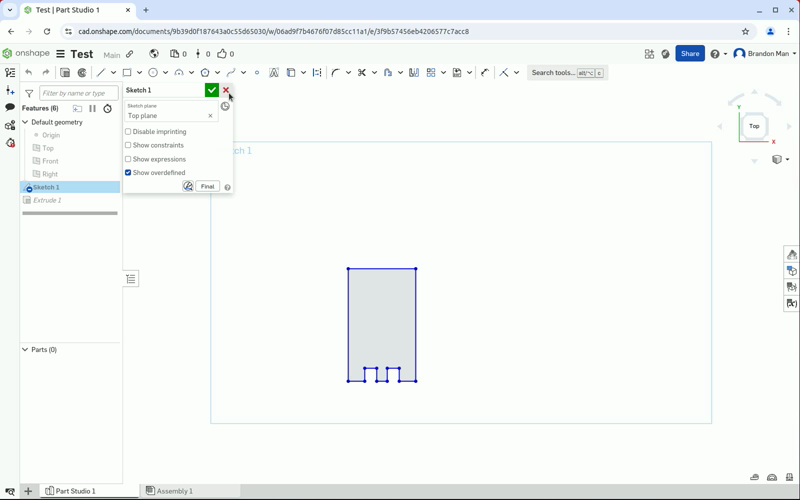
click(229, 92)
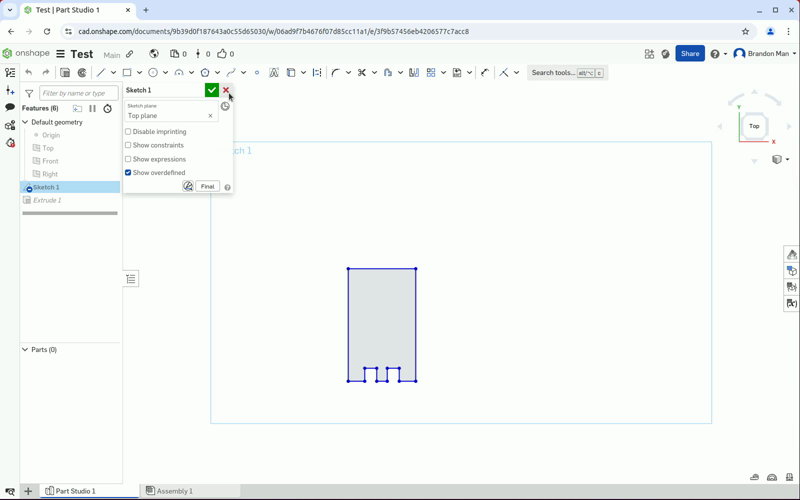
key(shift+s)
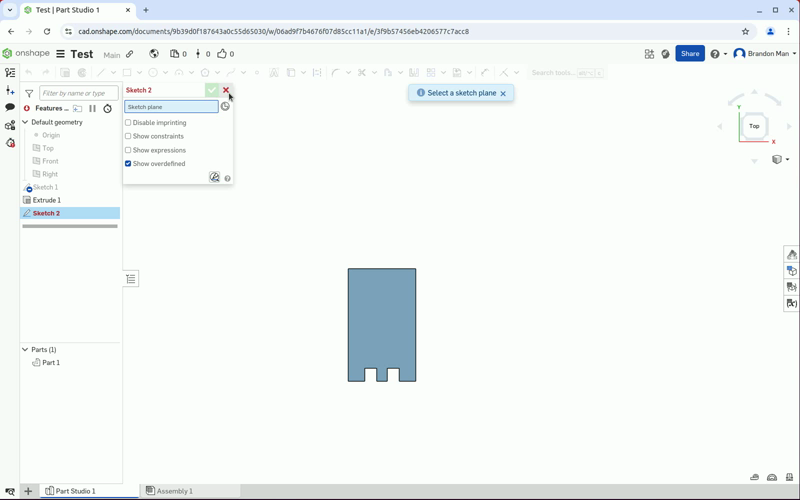
mouse_move(73, 150)
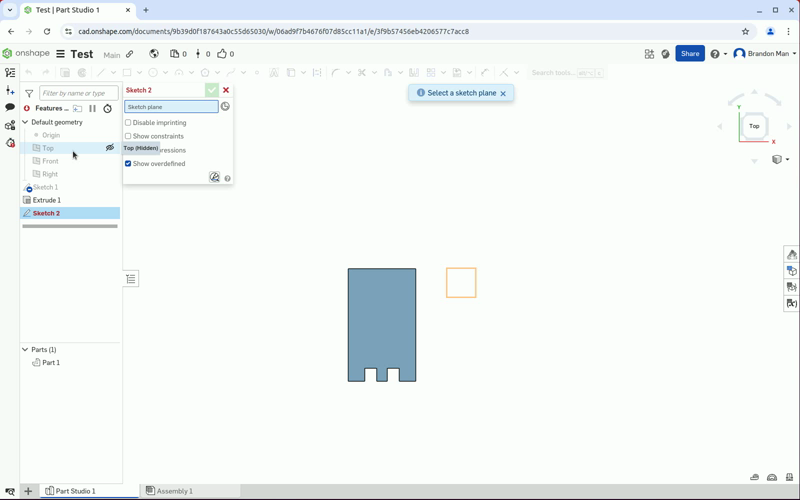
click(73, 150)
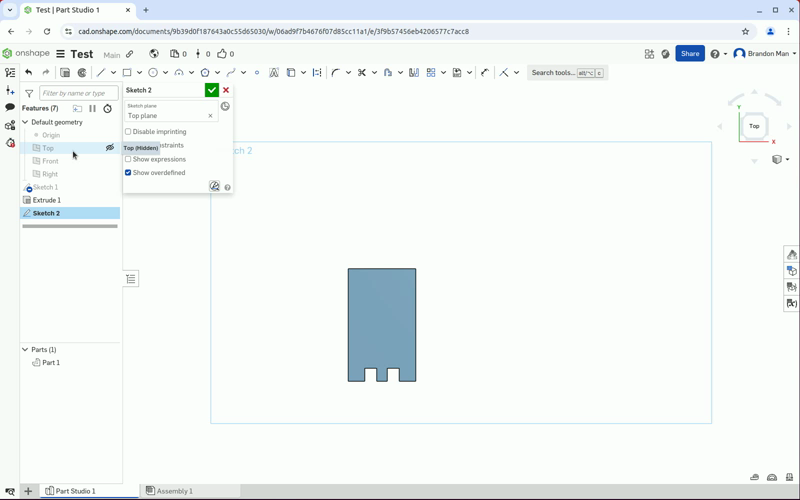
mouse_move(73, 352)
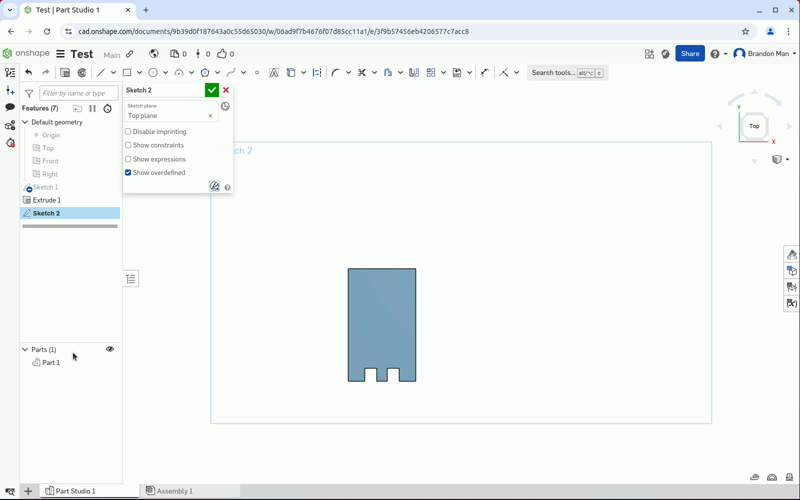
key(y)
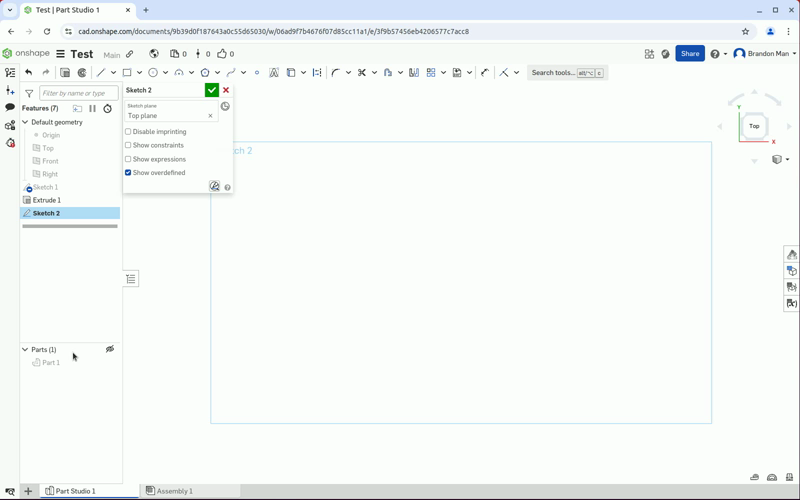
key(c)
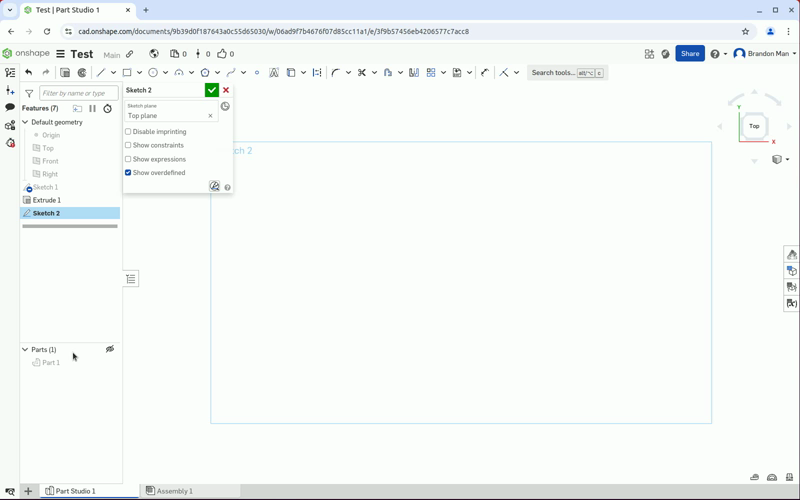
key_down(shift)
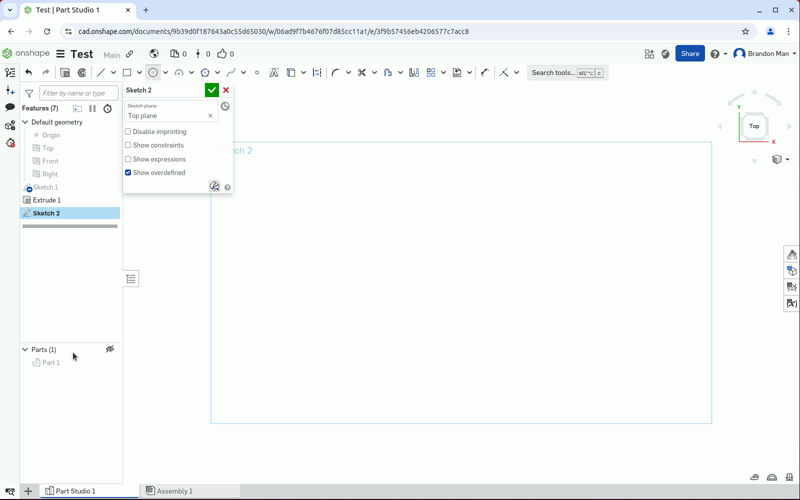
mouse_move(382, 298)
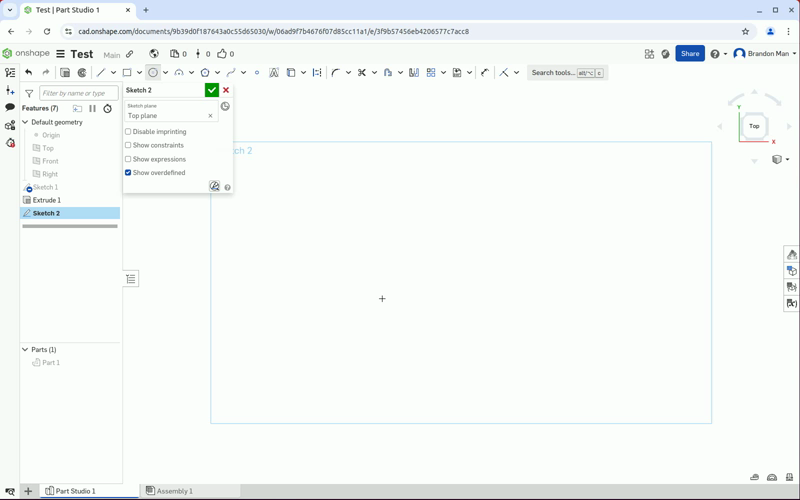
click(382, 298)
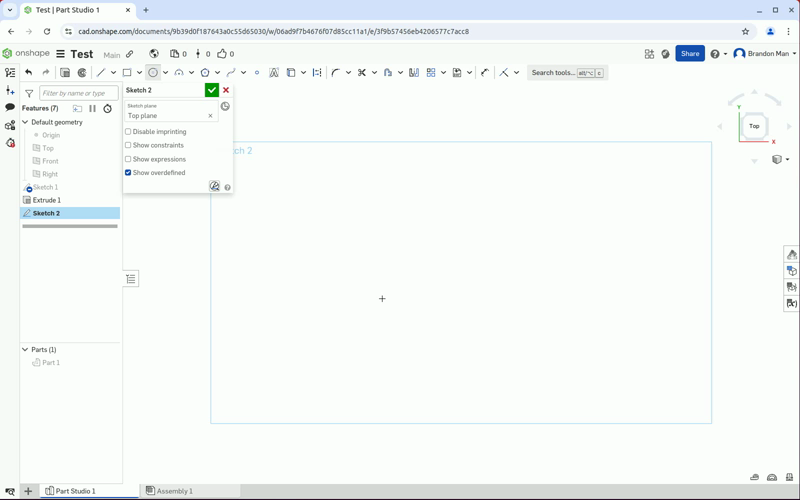
key_up(shift)
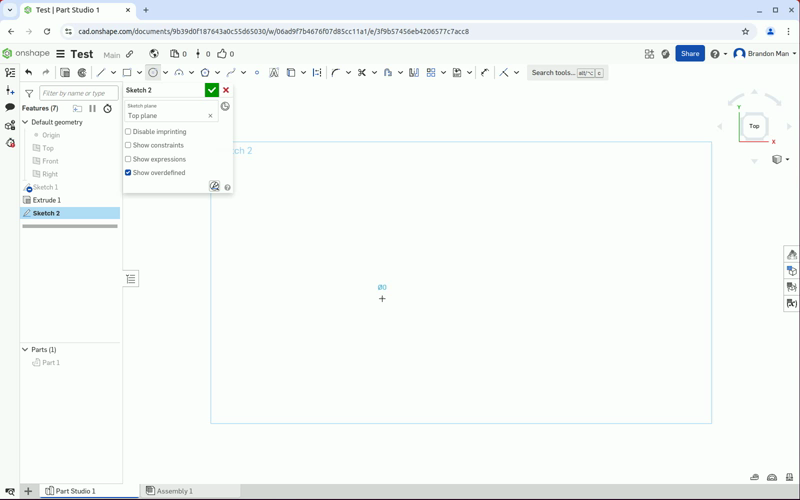
mouse_move(393, 298)
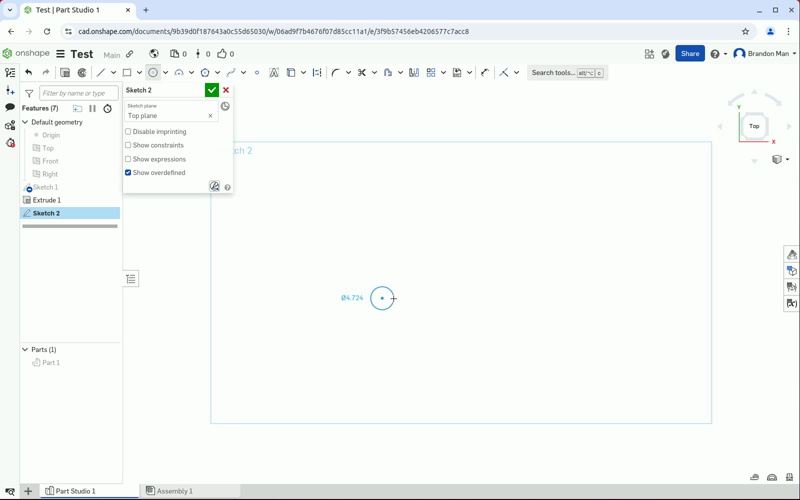
click(393, 298)
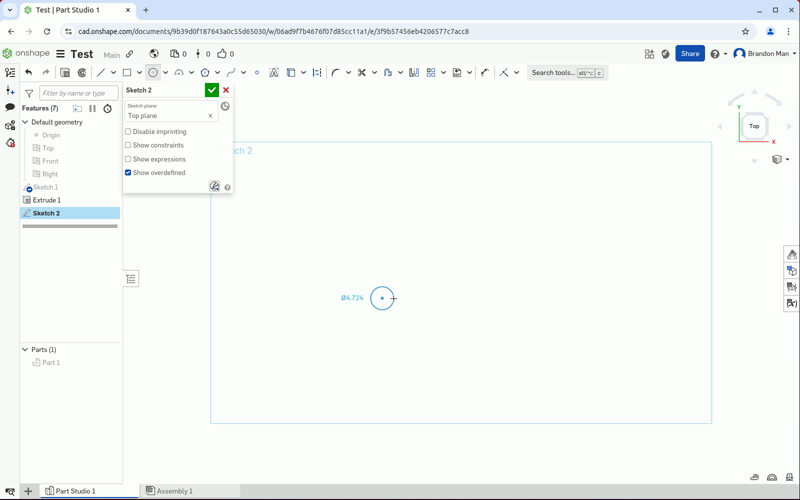
key(esc)
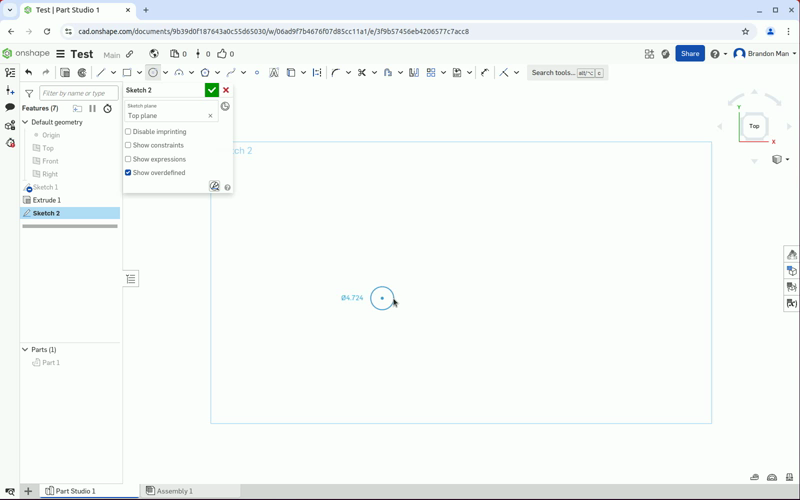
mouse_move(381, 292)
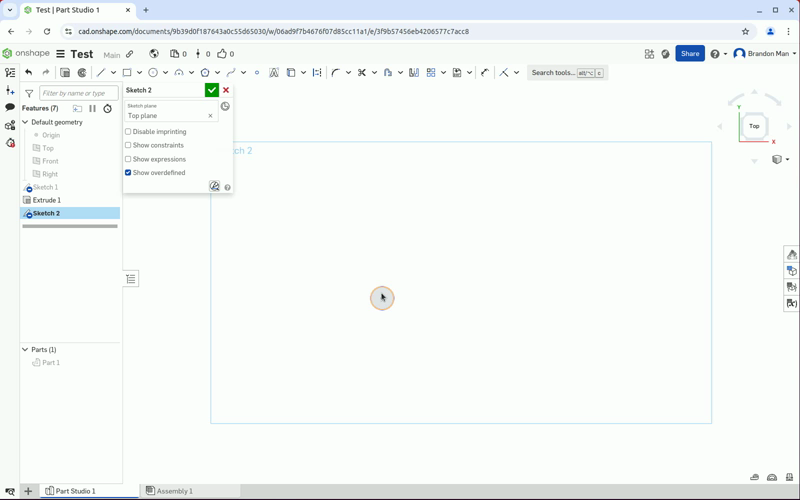
scroll(6)
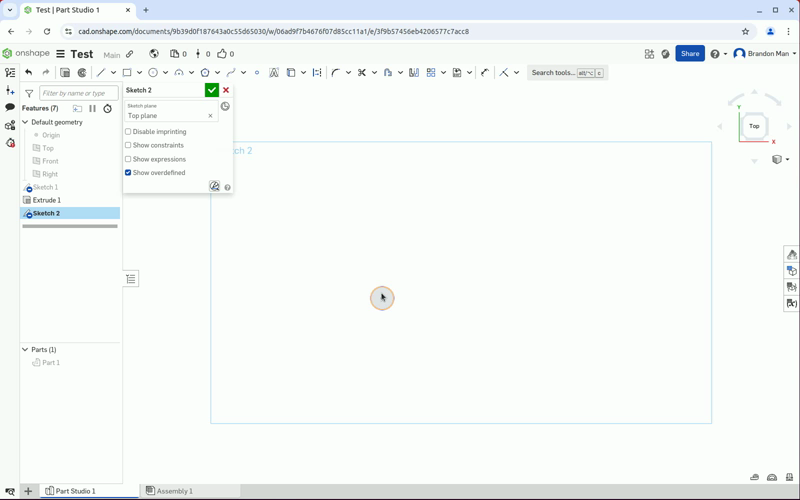
scroll(6)
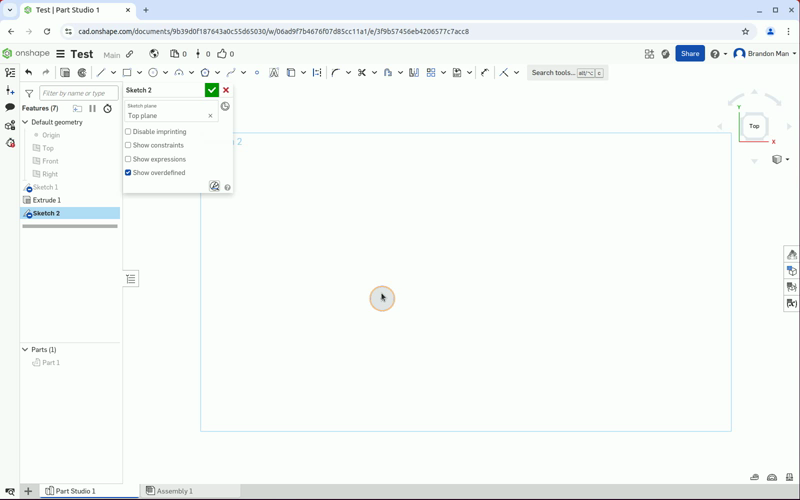
scroll(6)
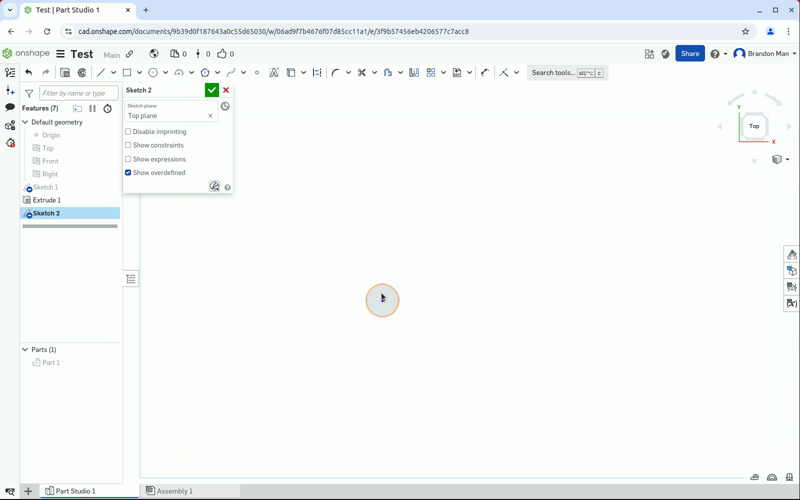
scroll(6)
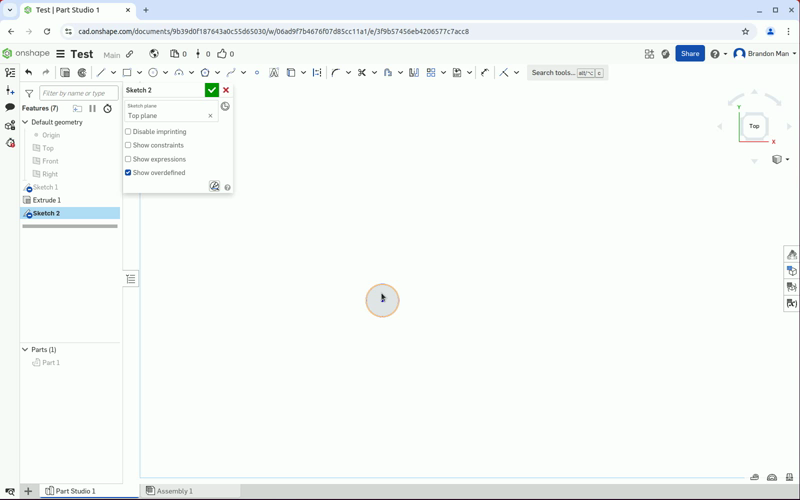
scroll(6)
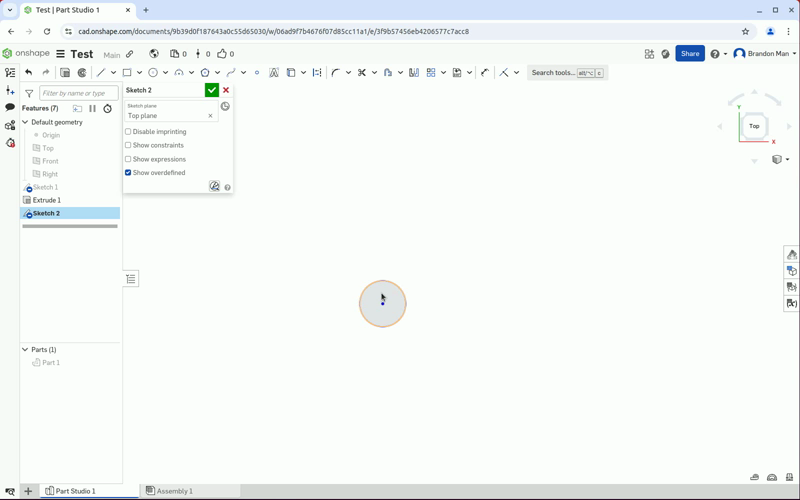
scroll(6)
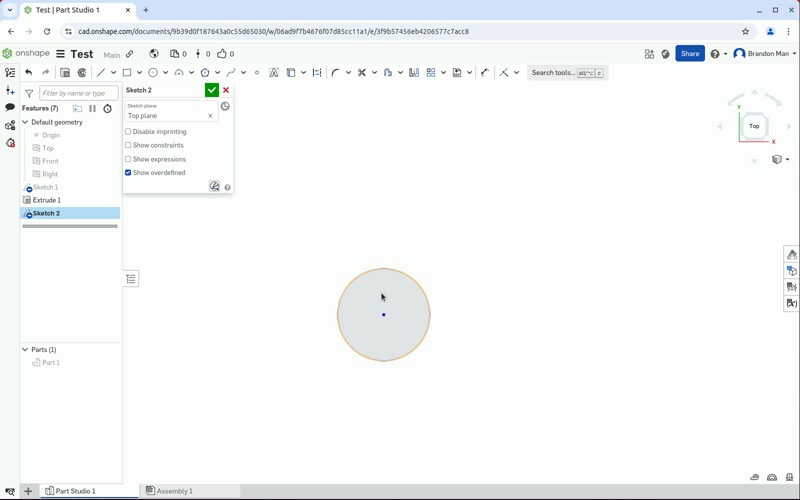
scroll(6)
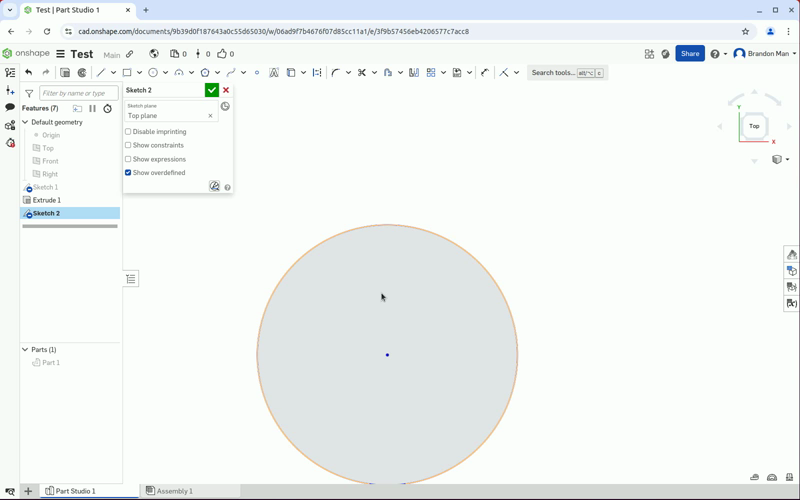
click(381, 292)
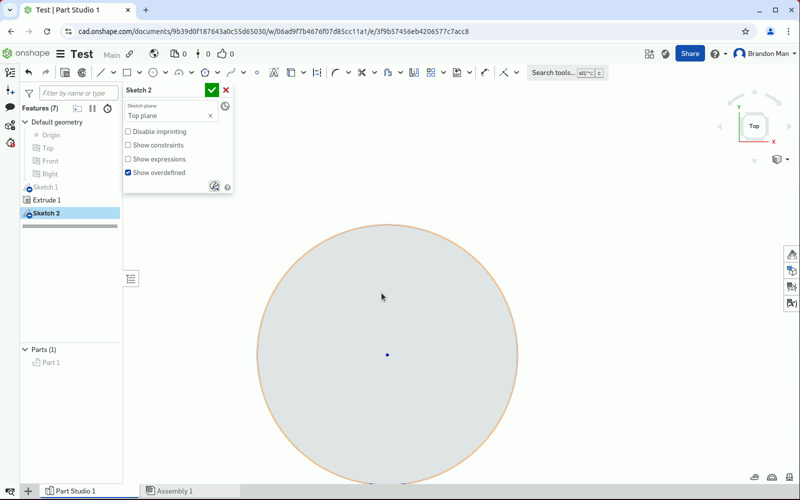
scroll(-6)
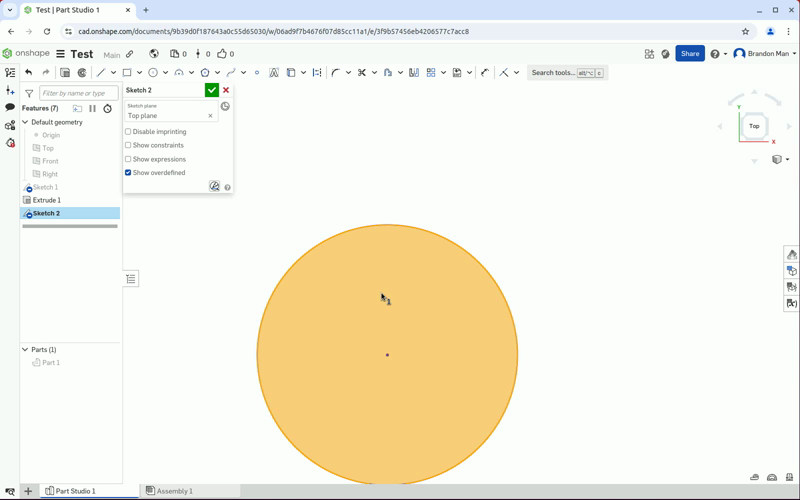
scroll(-6)
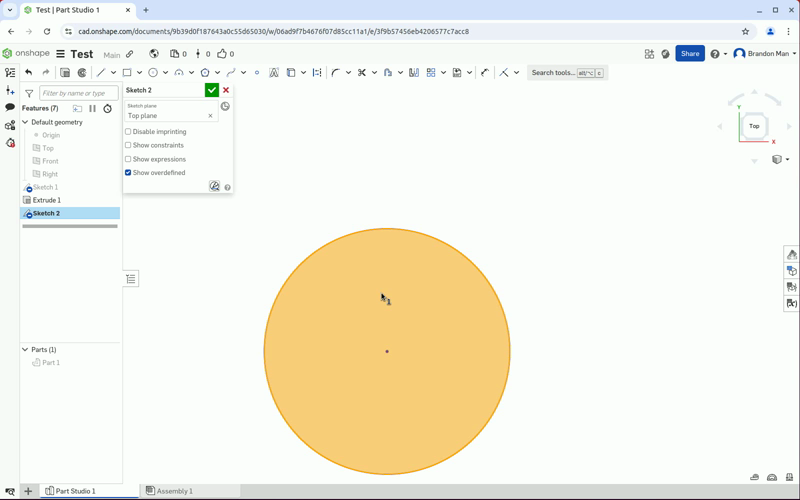
scroll(-6)
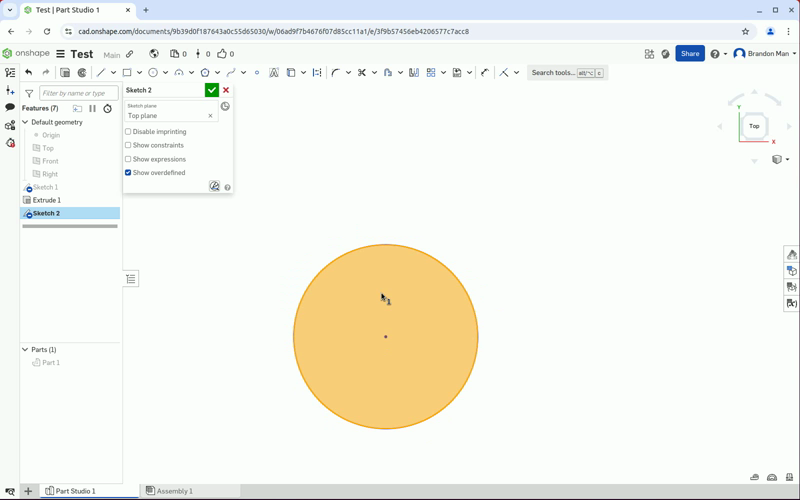
scroll(-6)
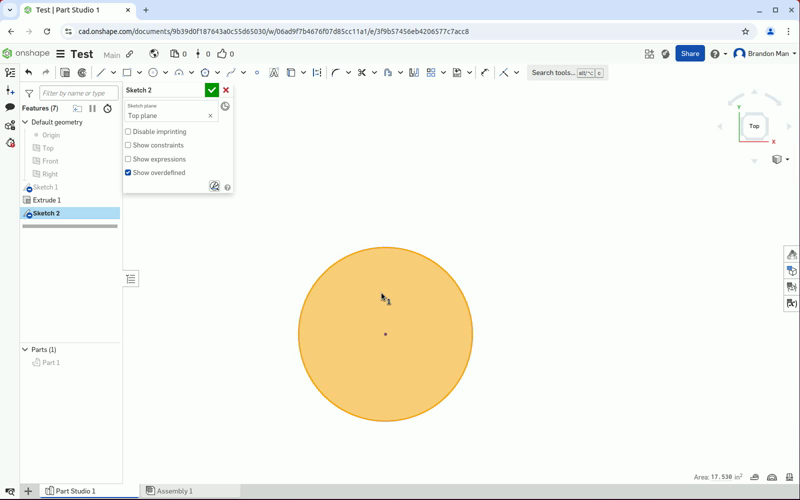
scroll(-6)
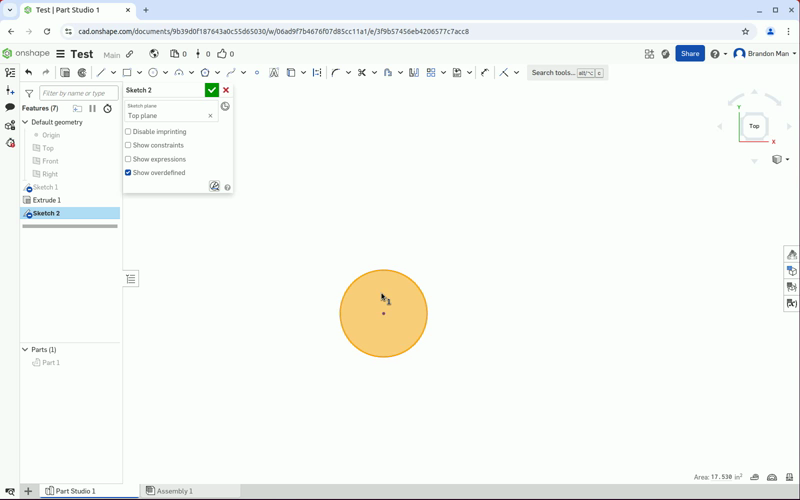
scroll(-6)
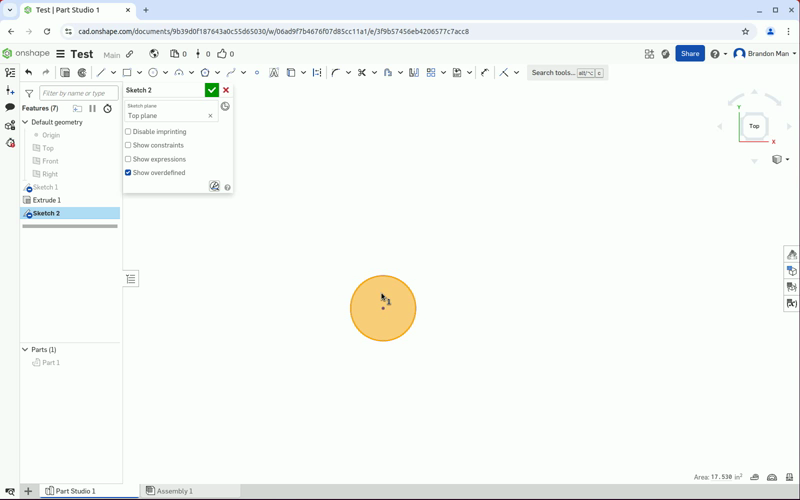
scroll(-6)
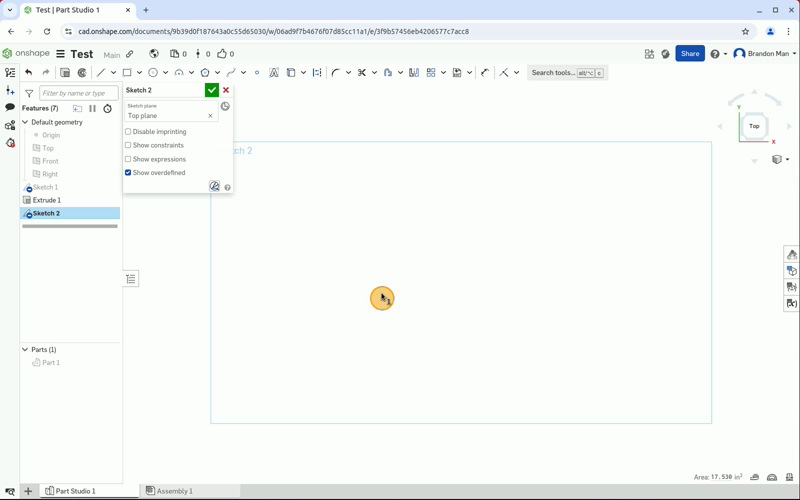
mouse_move(73, 352)
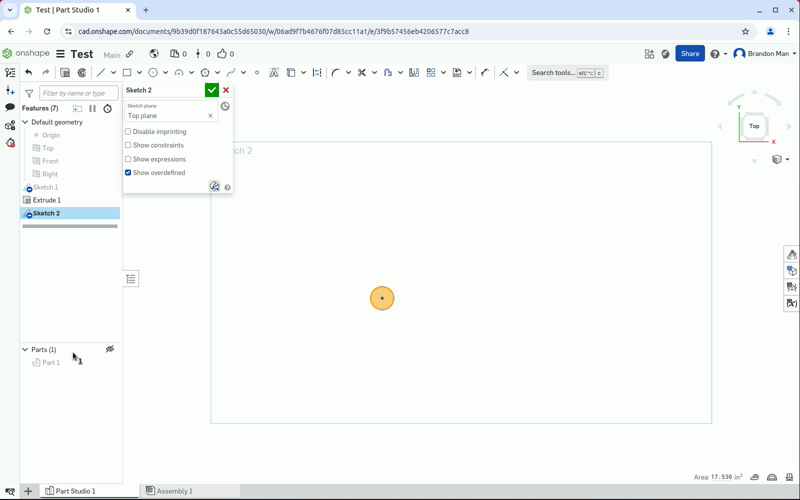
key(shift+y)
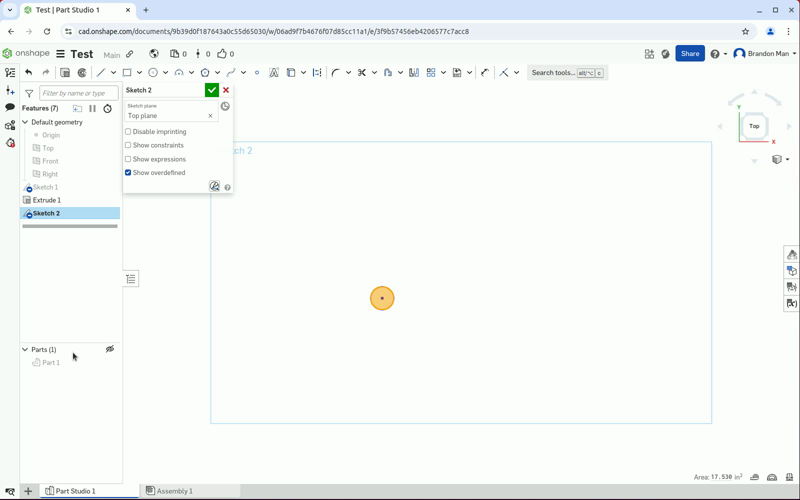
key(shift+e)
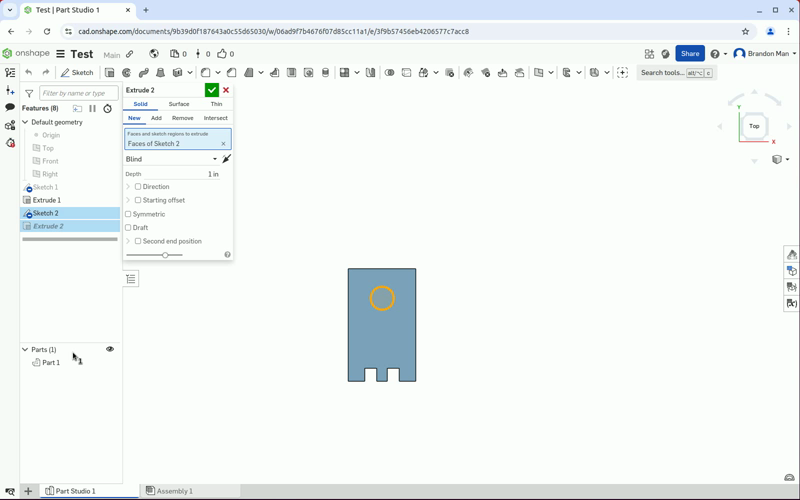
mouse_move(143, 106)
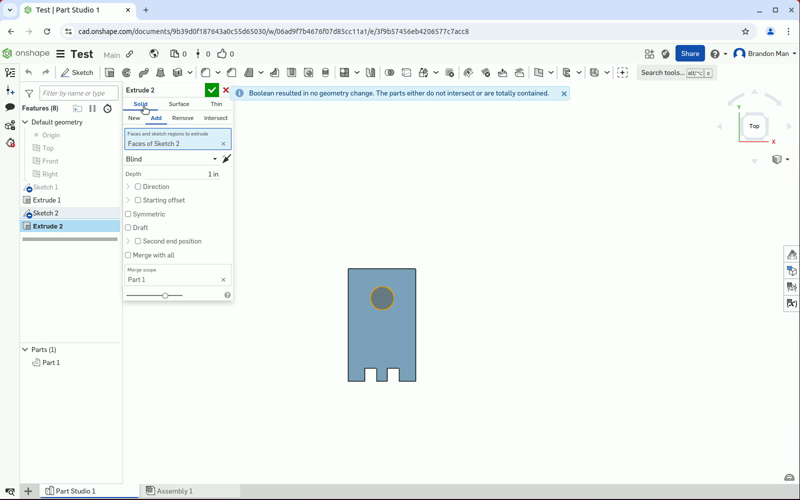
click(143, 106)
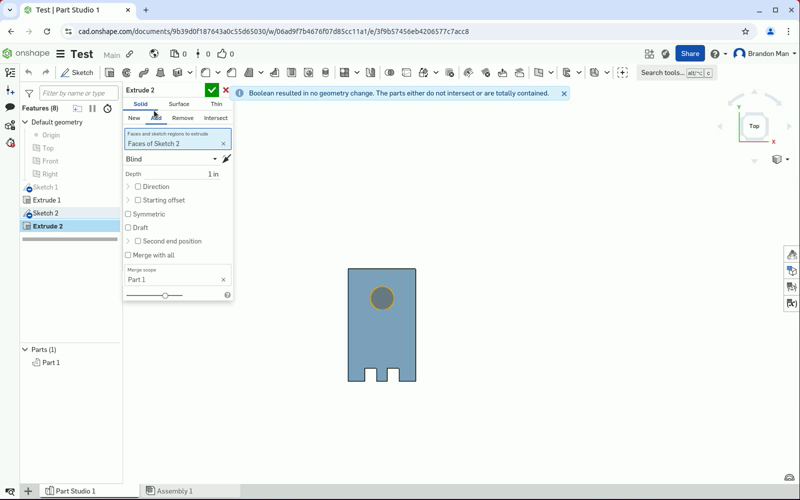
mouse_move(186, 120)
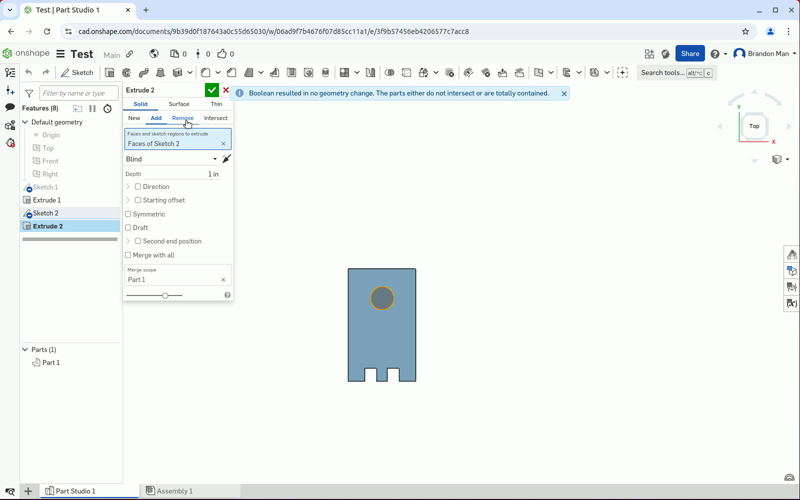
click(186, 120)
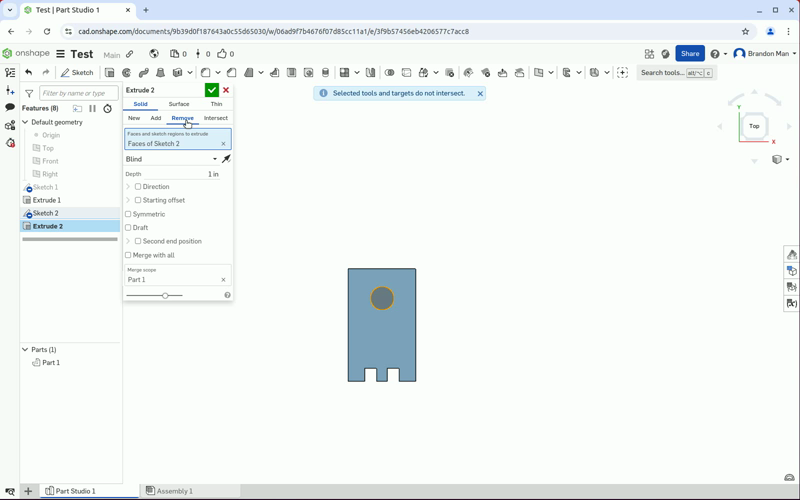
key(tab, 4)
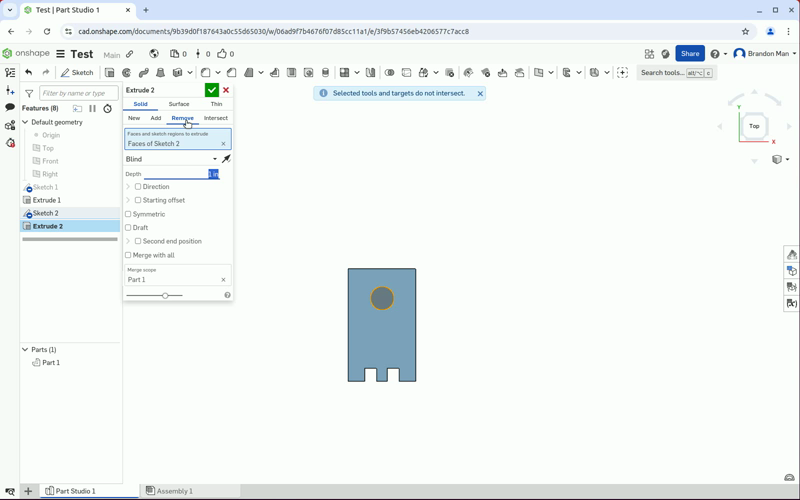
text(-30.57)
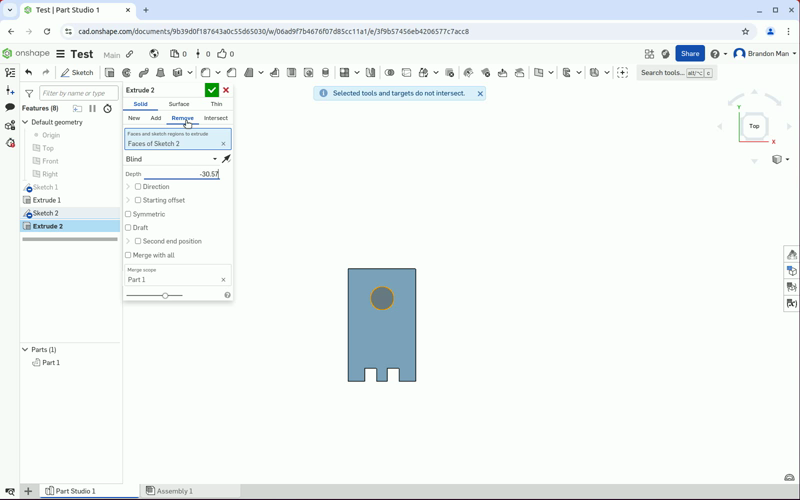
key(tab, 6)
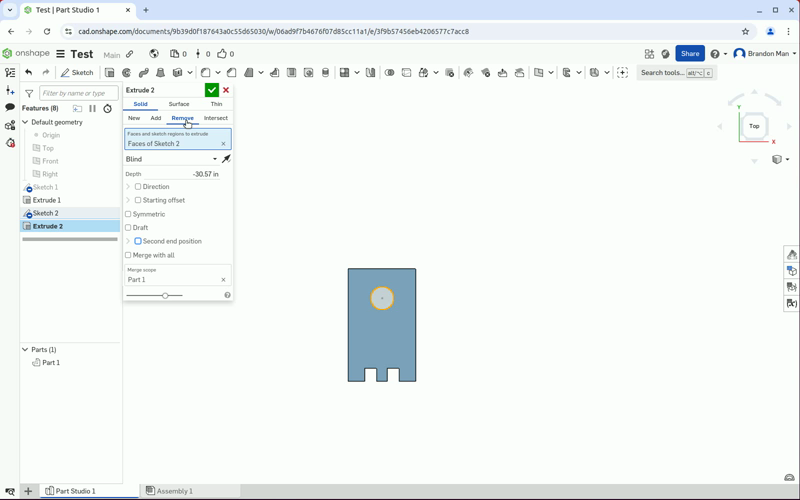
key(space)
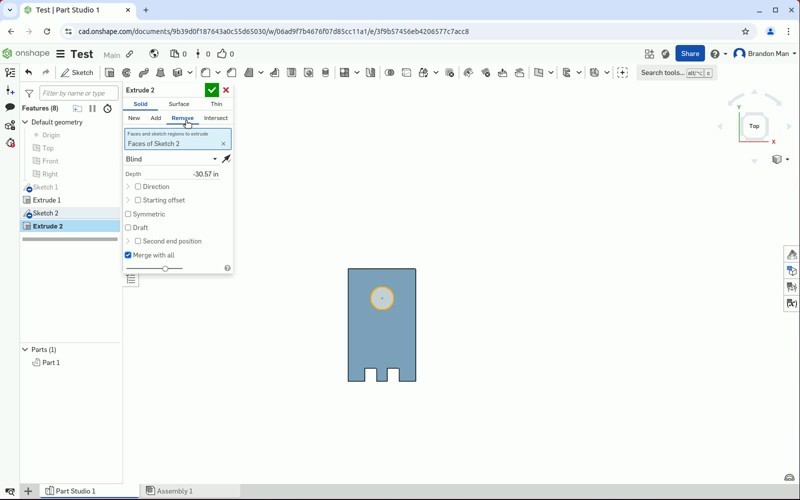
key(enter)
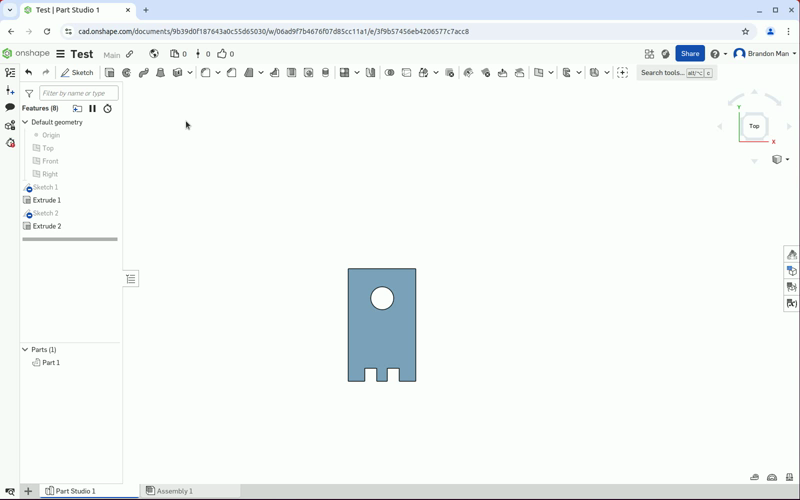
key(shift+h)
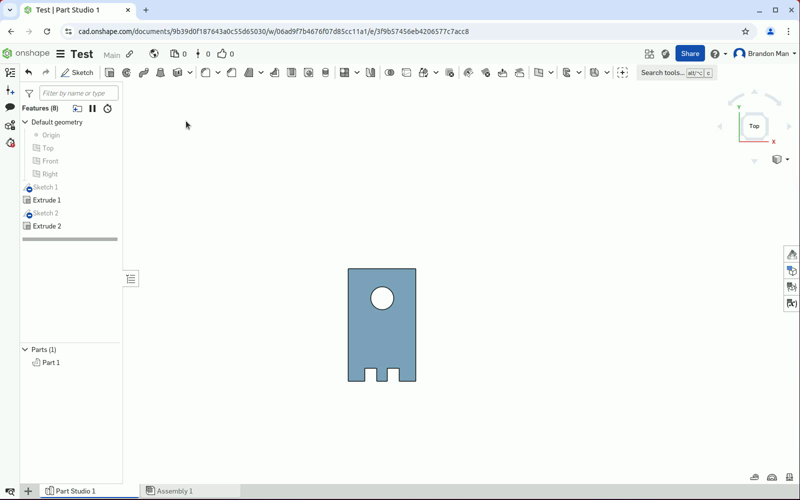
key(shift+h)
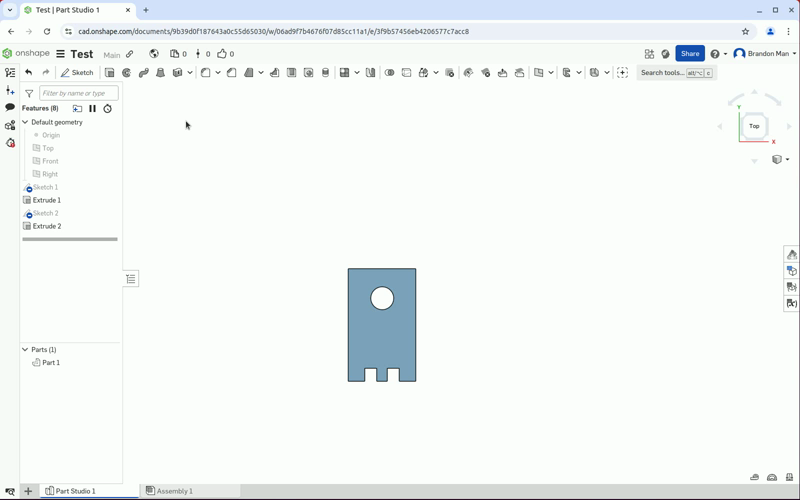
mouse_move(73, 189)
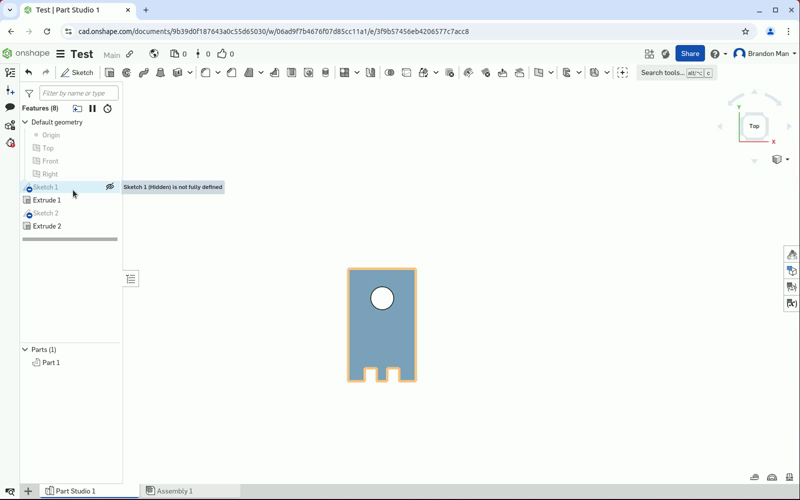
click(73, 189)
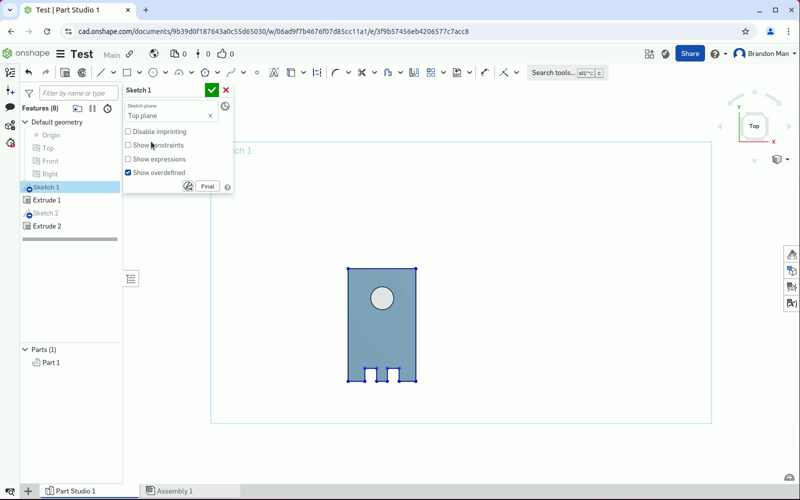
mouse_move(229, 92)
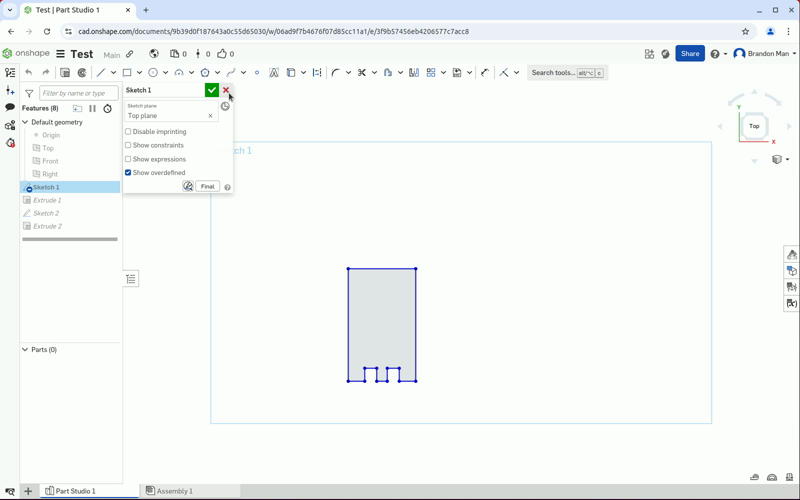
click(229, 92)
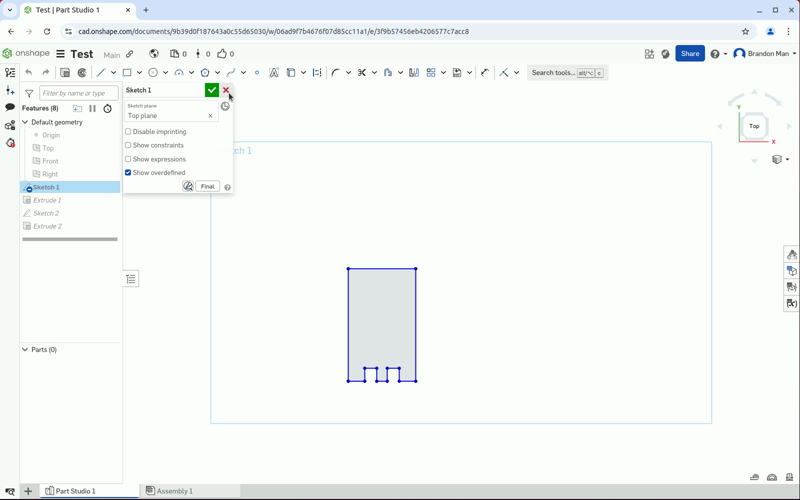
key(shift+s)
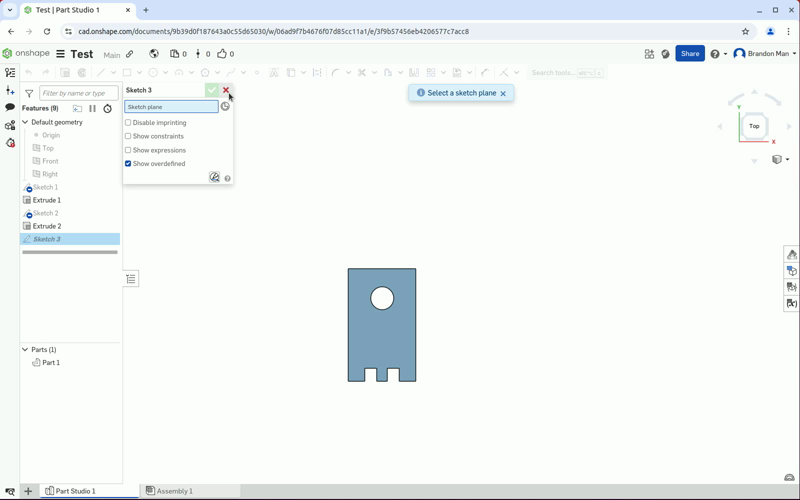
mouse_move(73, 150)
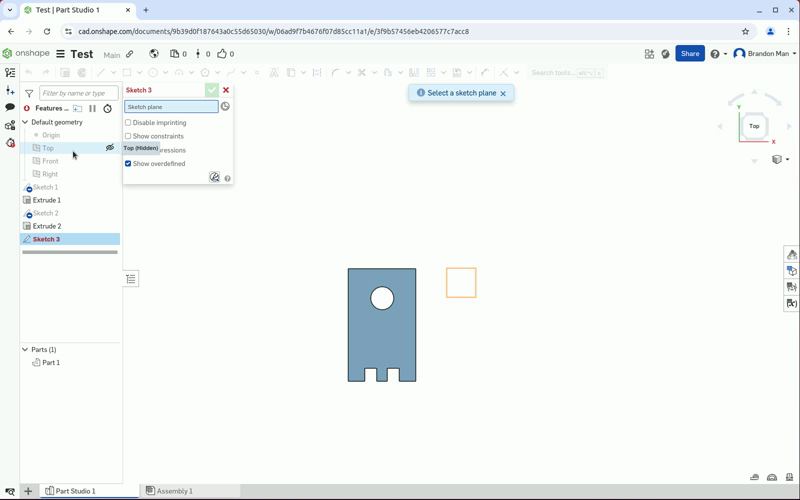
click(73, 150)
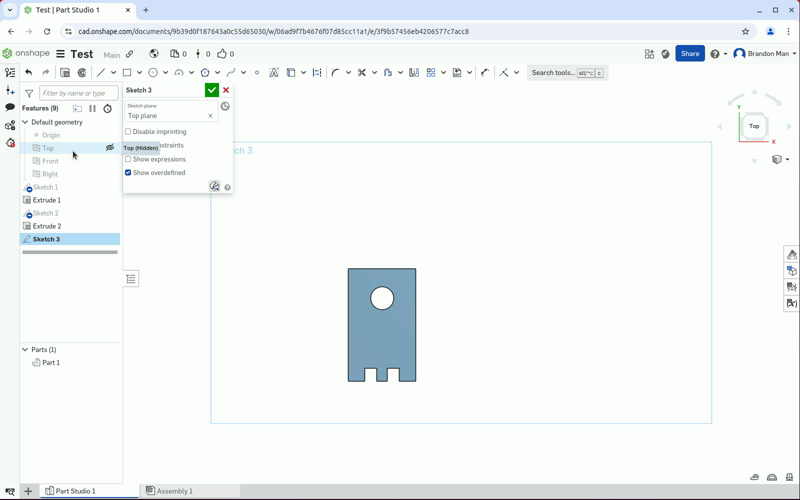
mouse_move(73, 352)
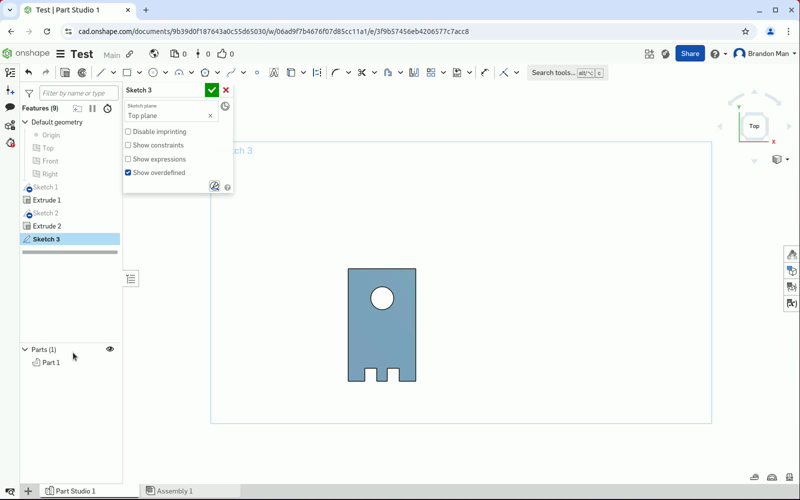
key(y)
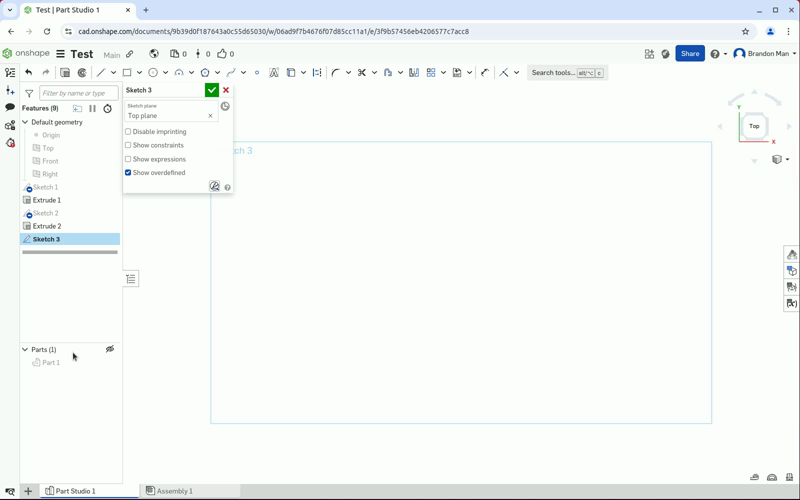
key(c)
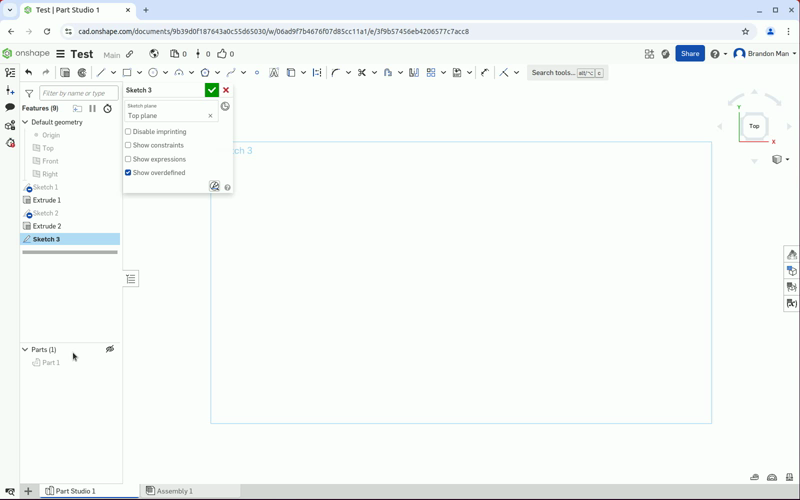
key_down(shift)
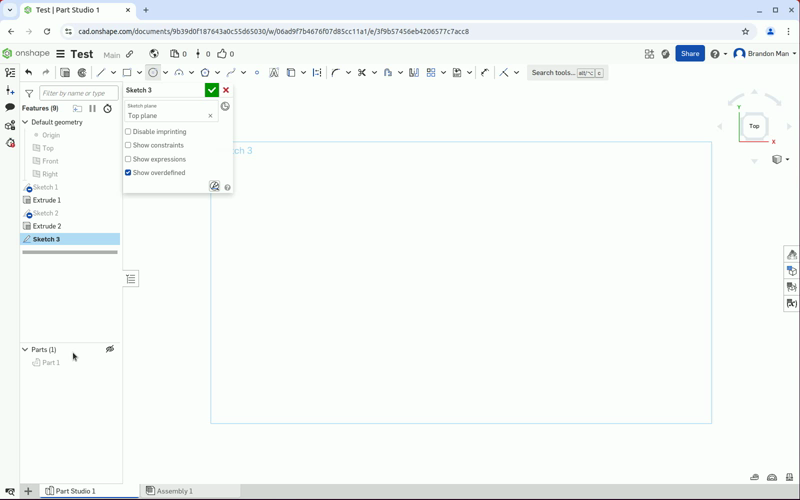
mouse_move(382, 330)
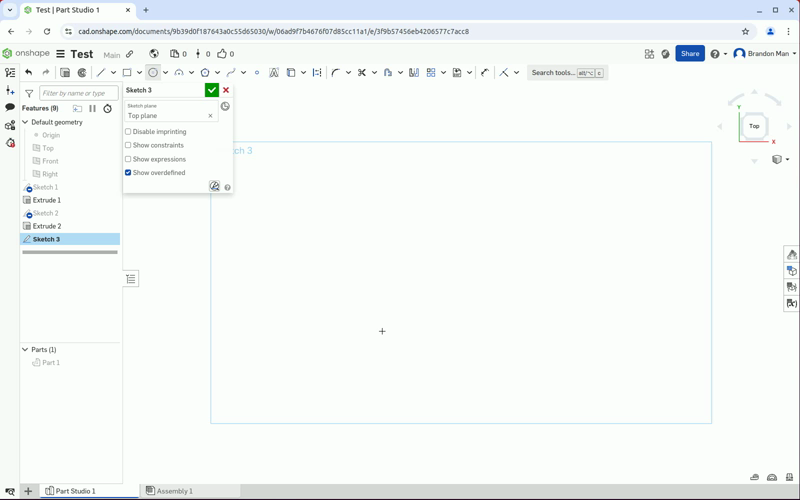
click(382, 330)
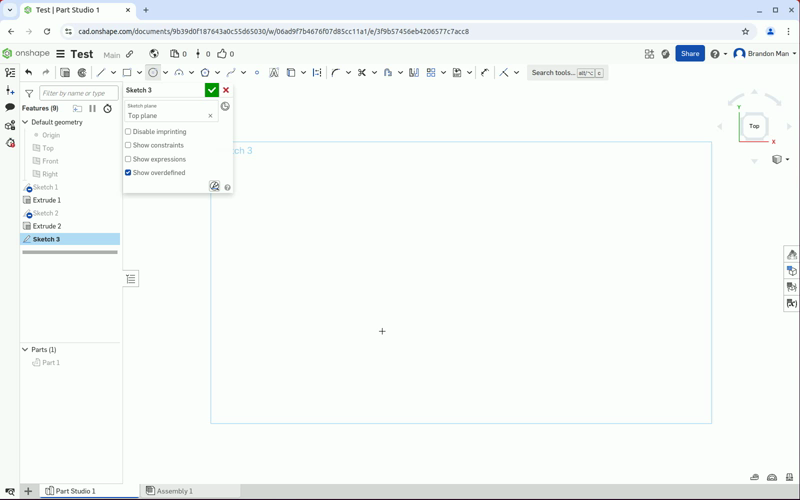
key_up(shift)
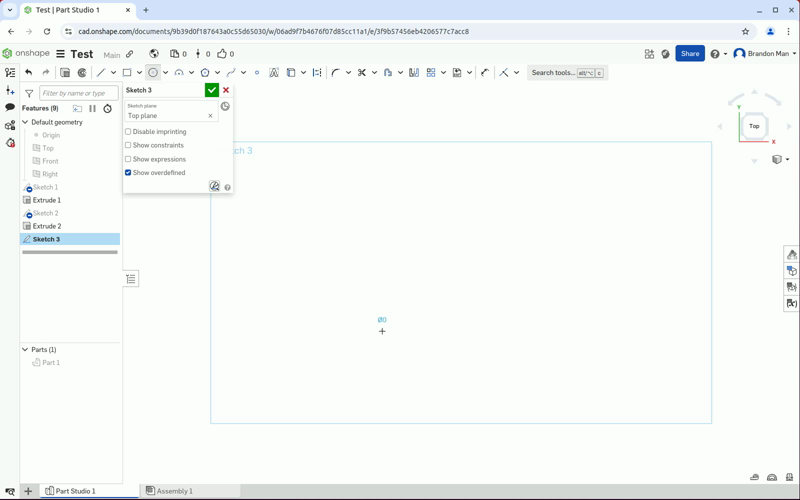
mouse_move(393, 330)
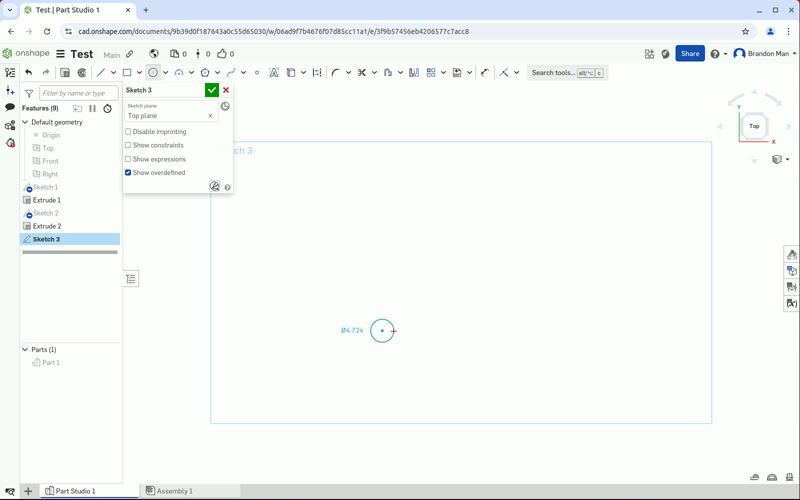
click(393, 330)
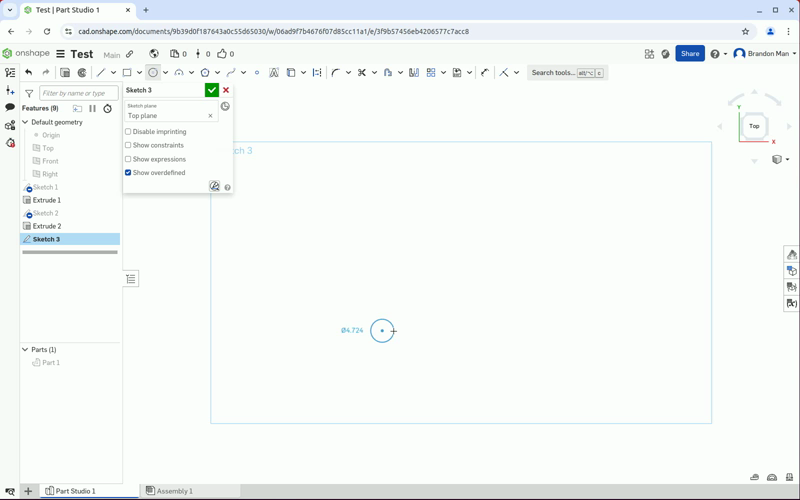
key(esc)
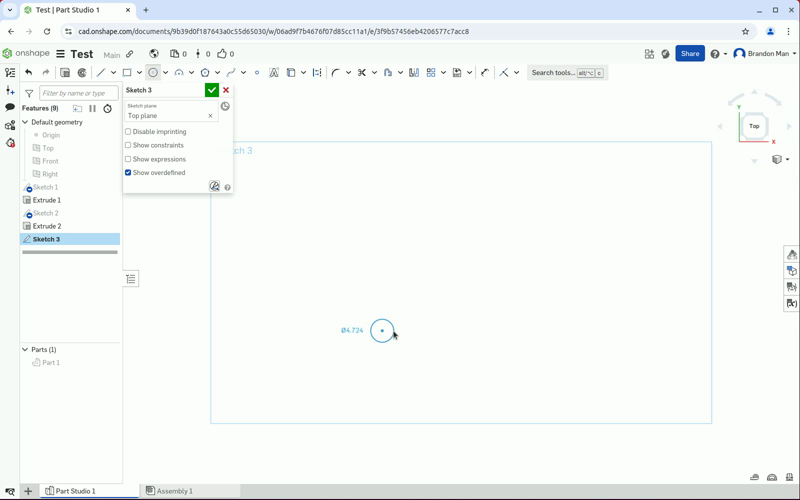
mouse_move(385, 340)
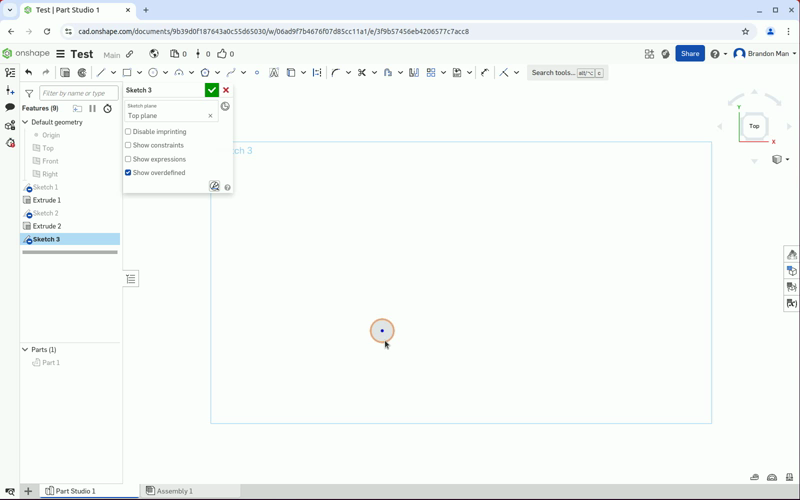
scroll(6)
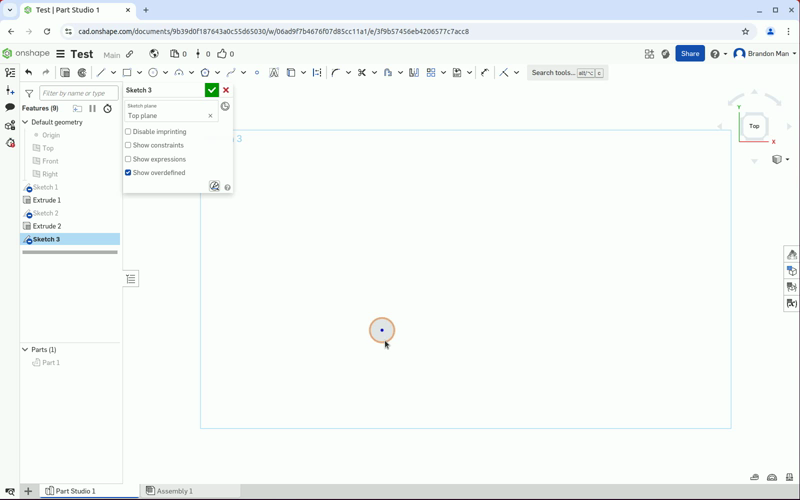
scroll(6)
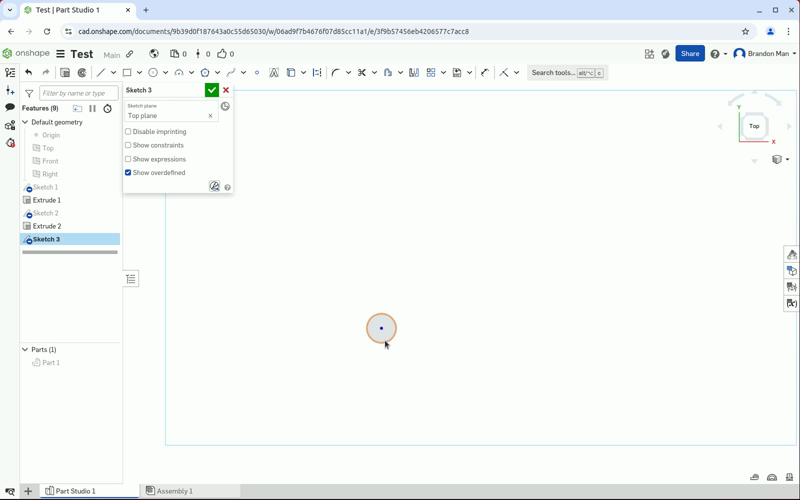
scroll(6)
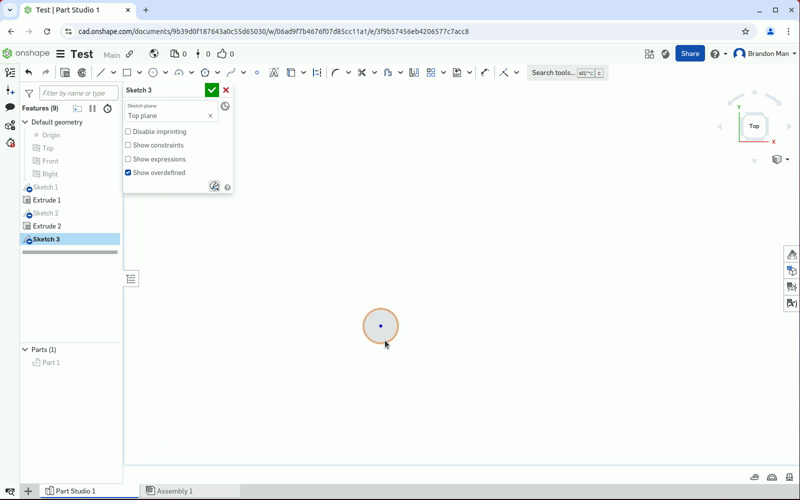
scroll(6)
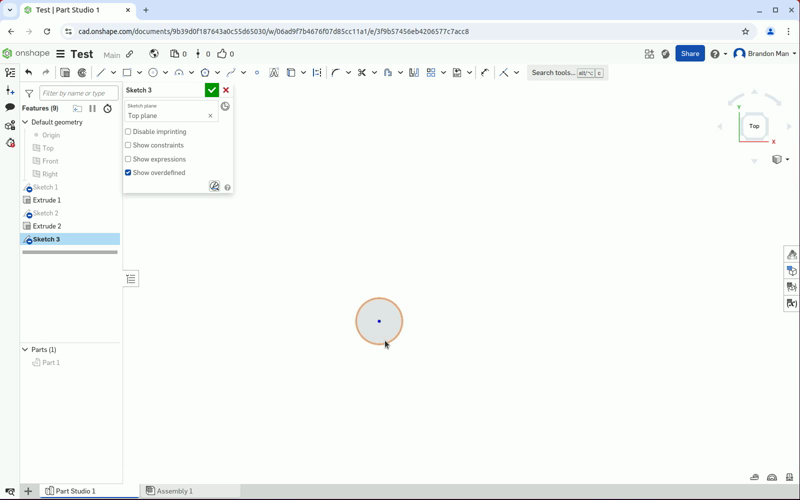
scroll(6)
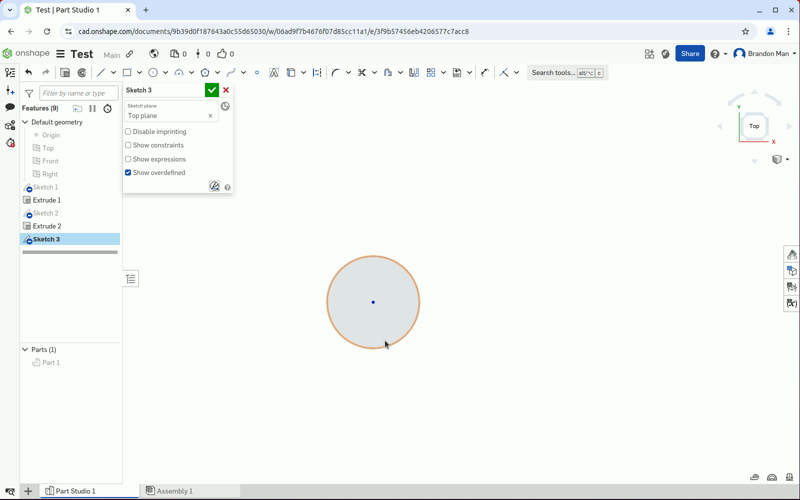
scroll(6)
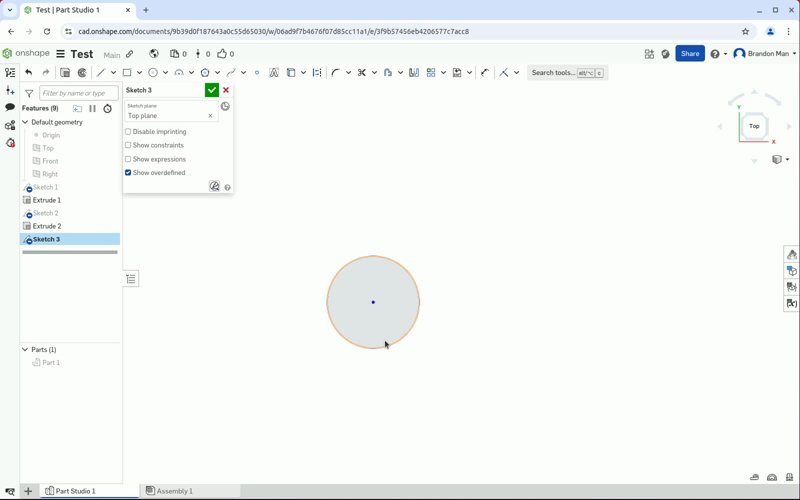
scroll(6)
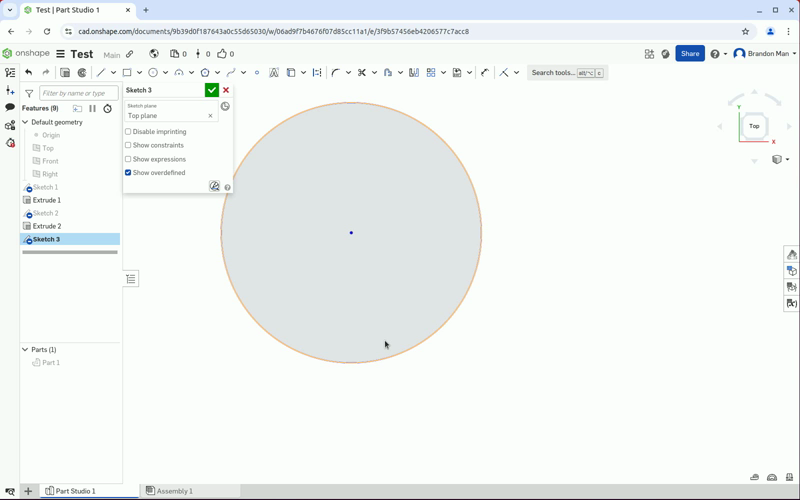
click(385, 340)
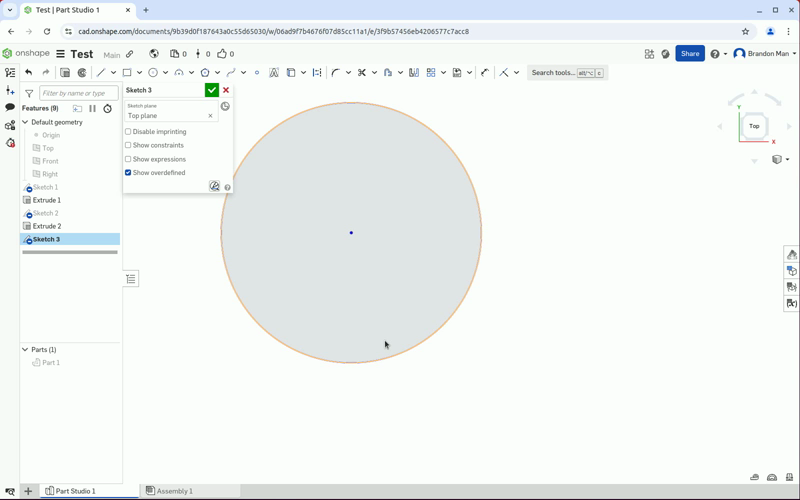
scroll(-6)
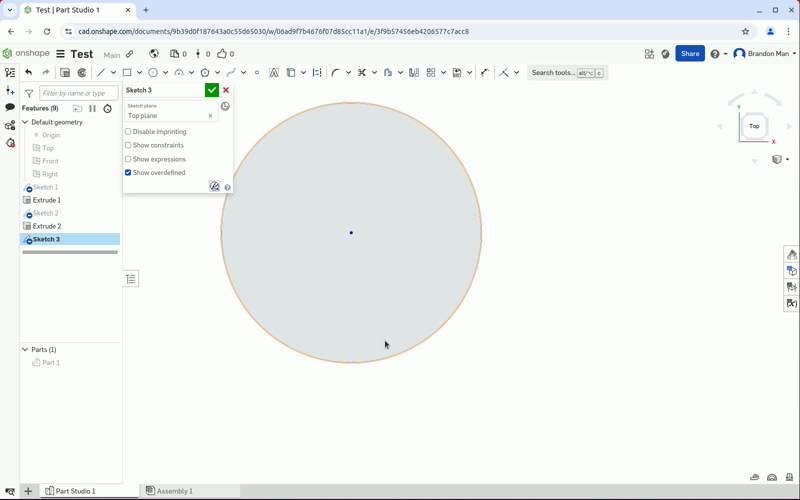
scroll(-6)
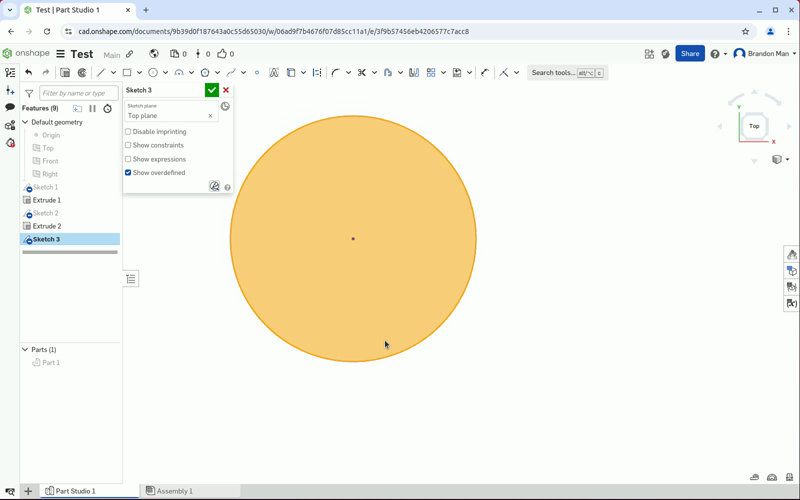
scroll(-6)
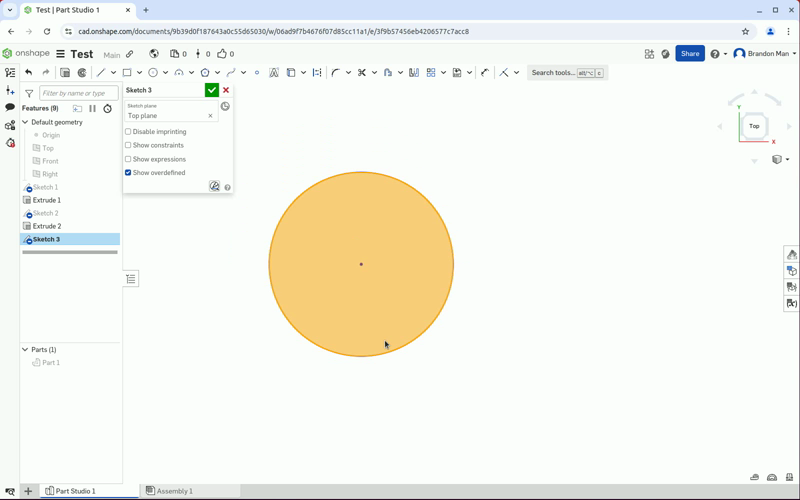
scroll(-6)
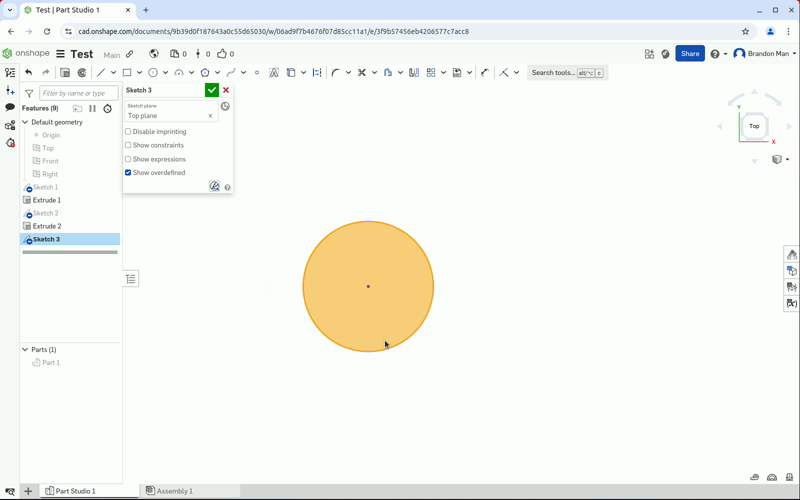
scroll(-6)
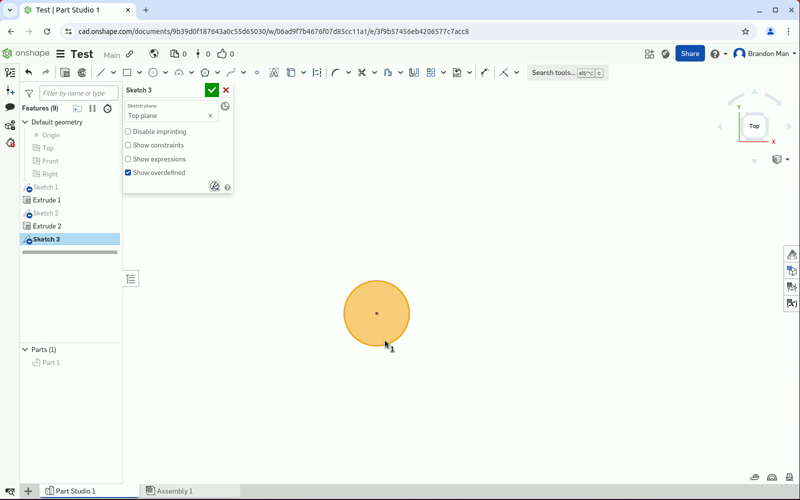
scroll(-6)
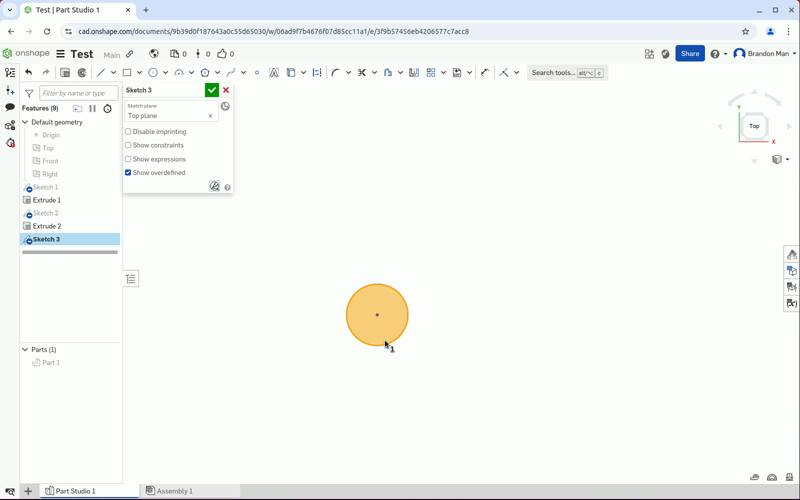
scroll(-6)
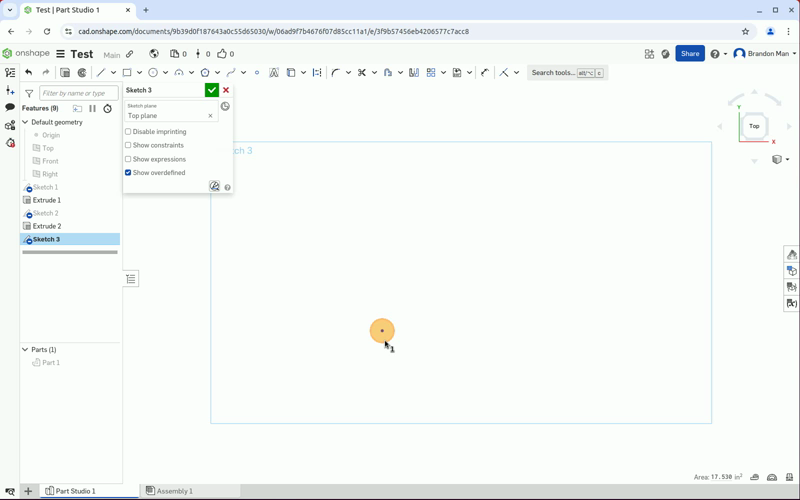
mouse_move(73, 352)
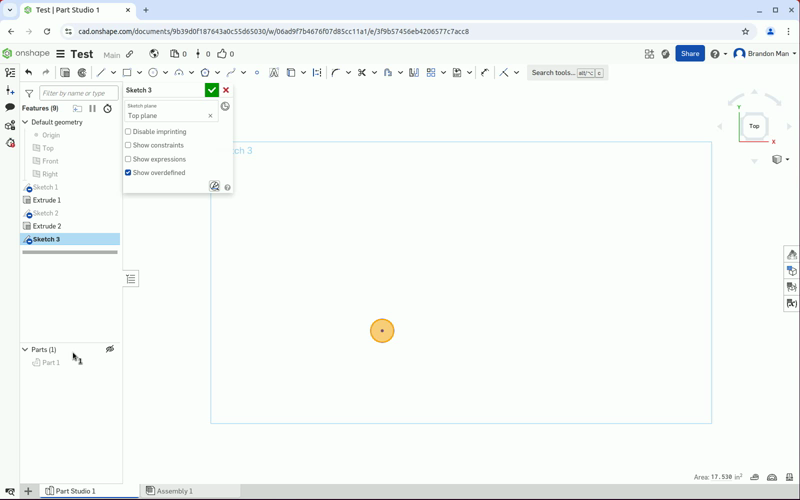
key(shift+y)
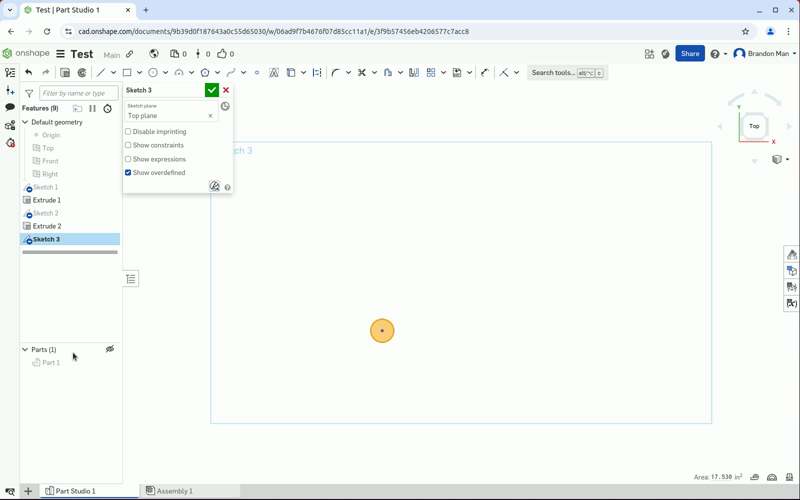
key(shift+e)
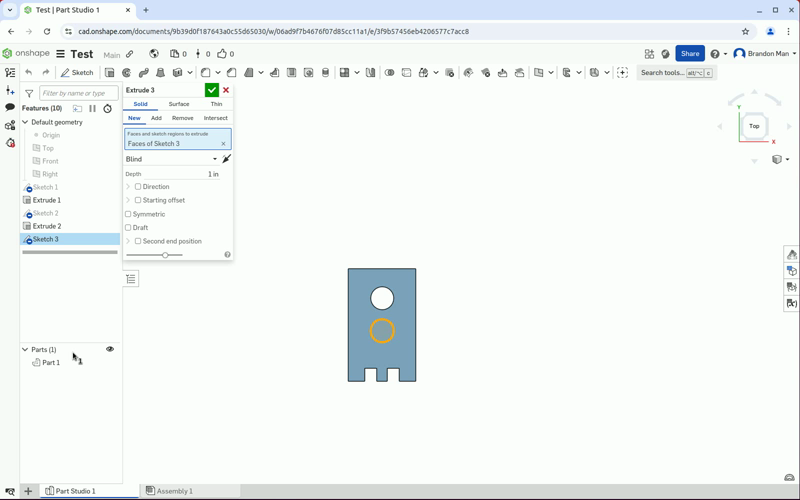
mouse_move(143, 106)
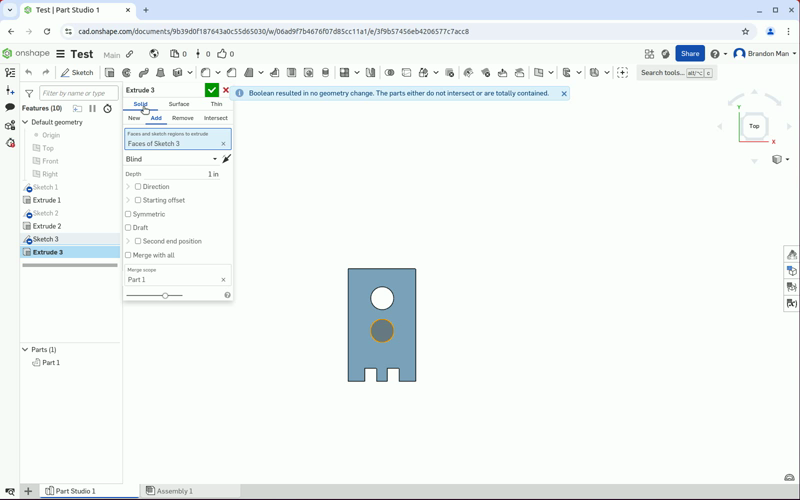
click(143, 106)
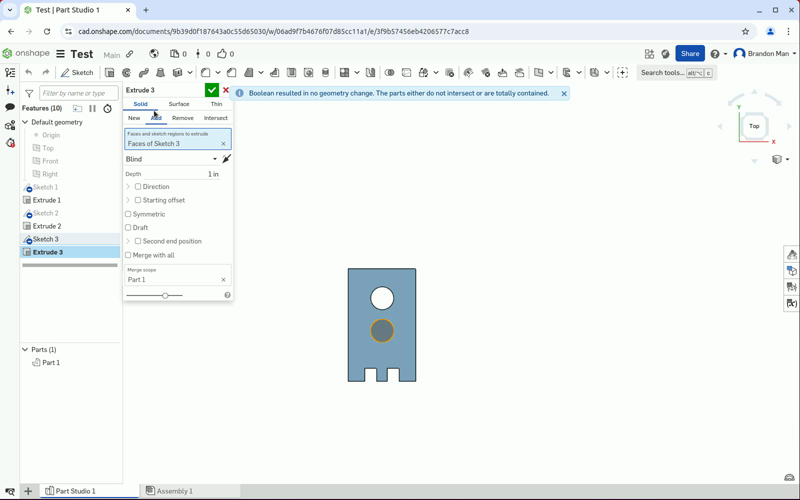
mouse_move(186, 120)
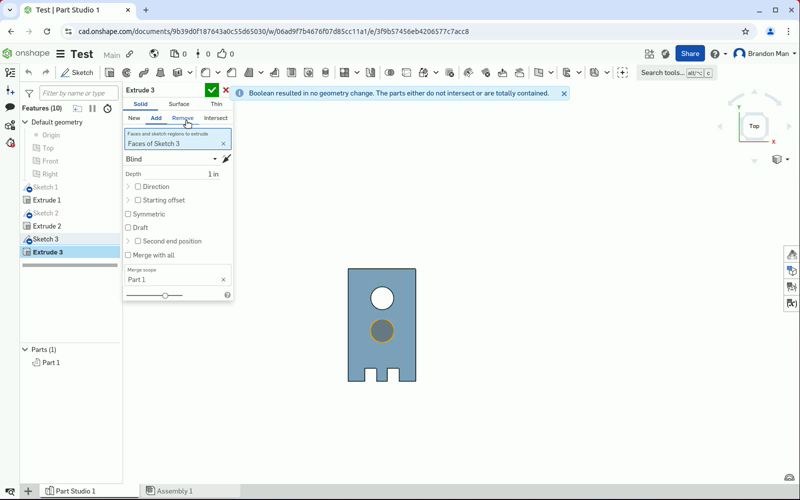
click(186, 120)
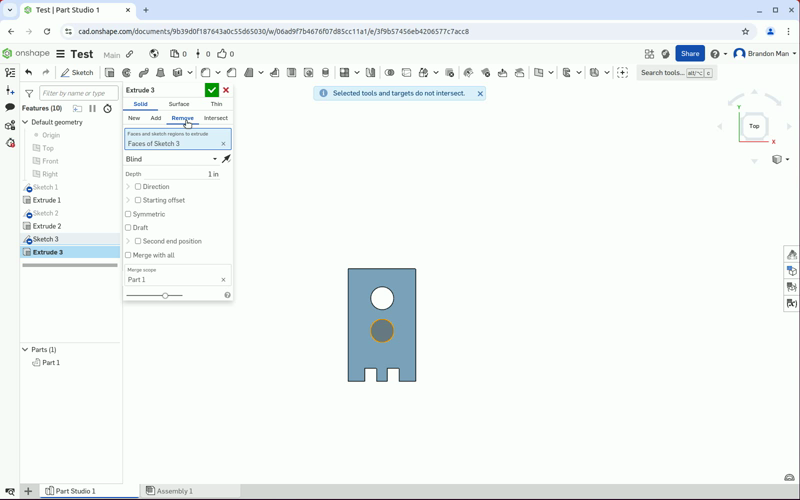
key(tab, 4)
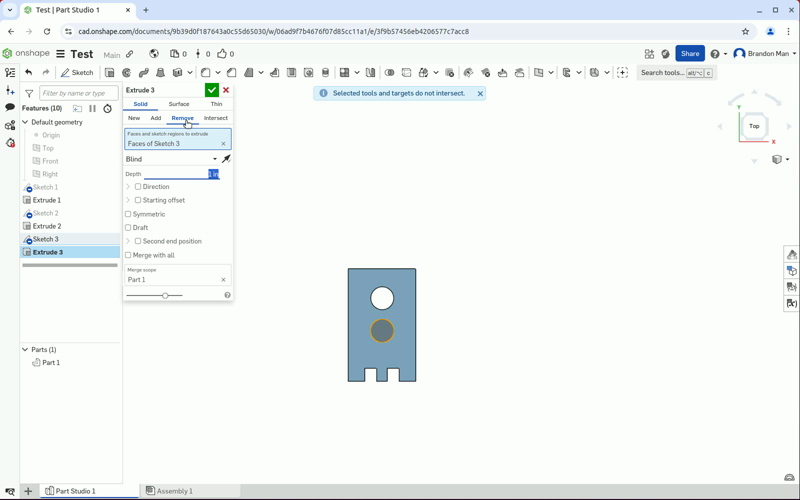
text(-30.57)
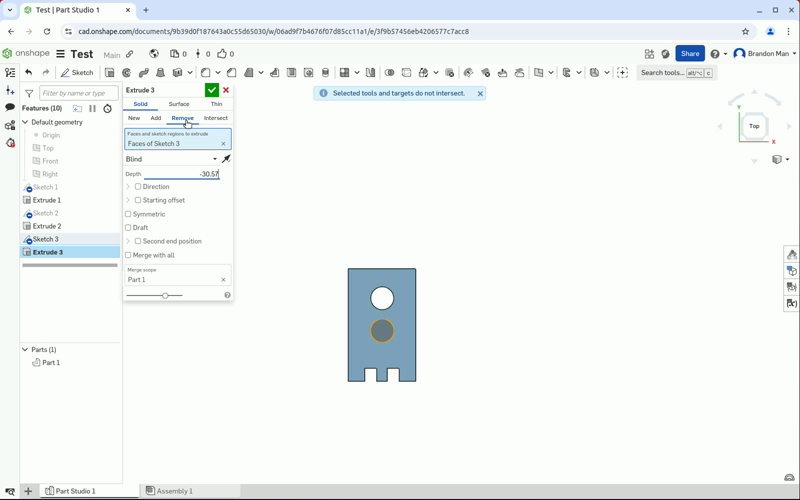
key(tab, 6)
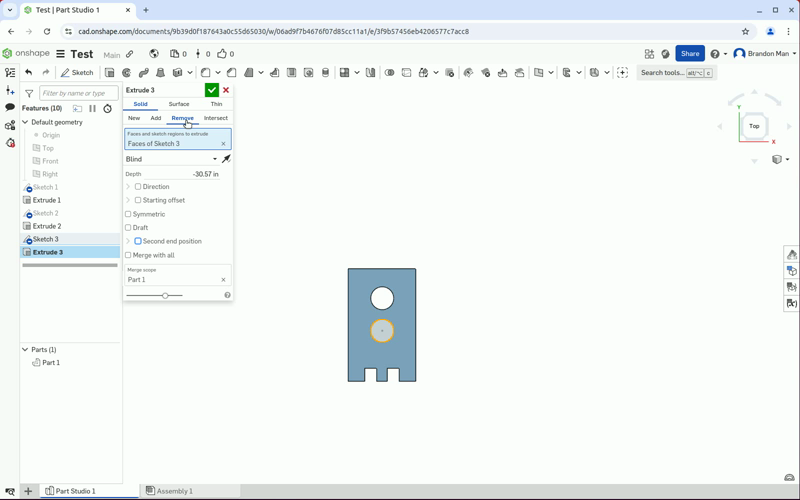
key(space)
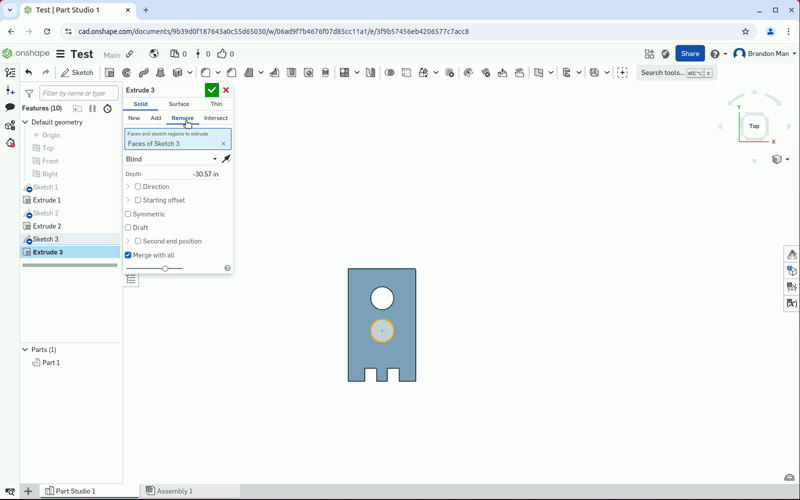
key(enter)
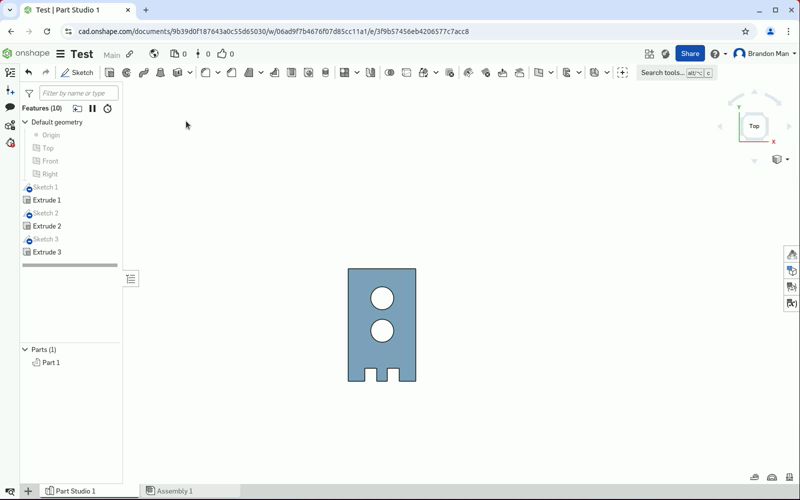
key(shift+h)
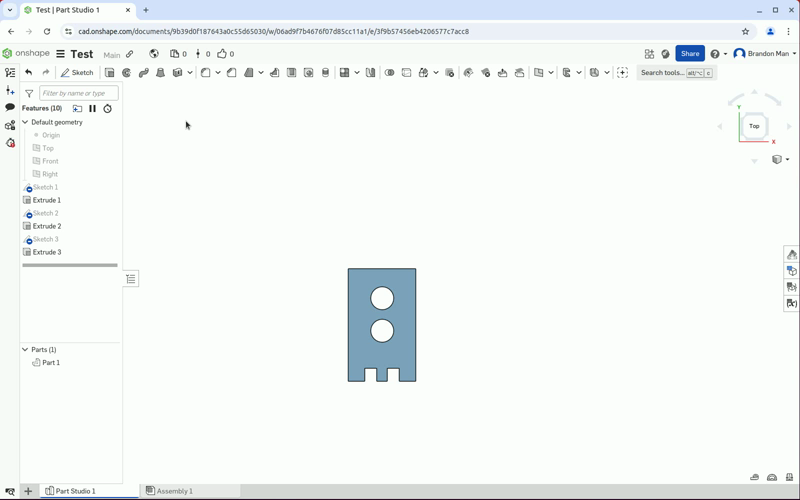
key(shift+h)
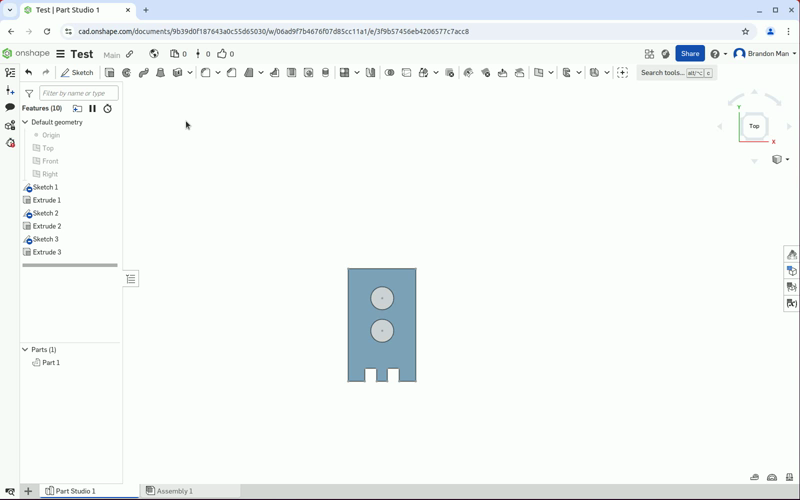
key(shift+7)
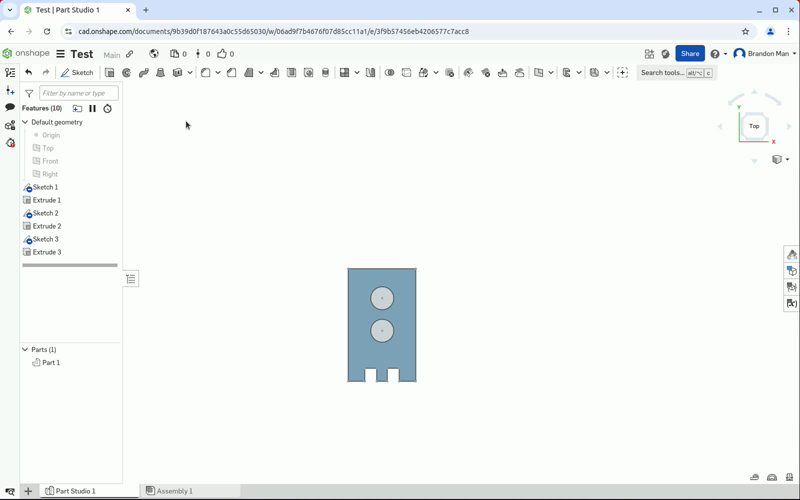
key(up, 3)
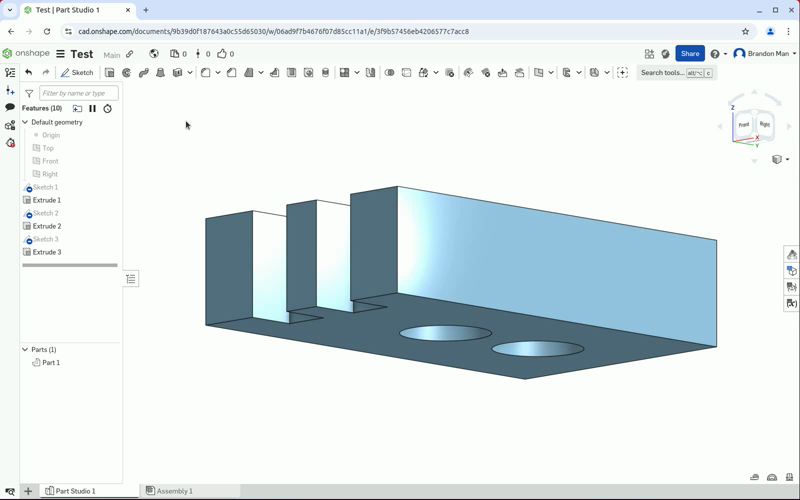
key(left, 3)
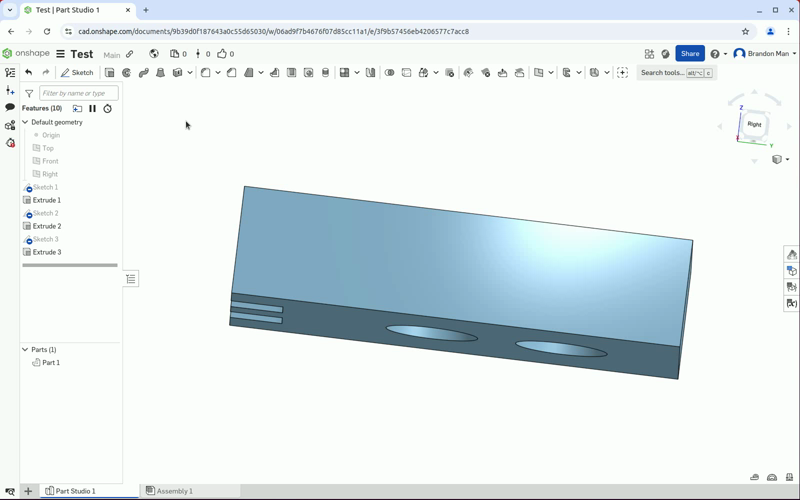
key(right, 3)
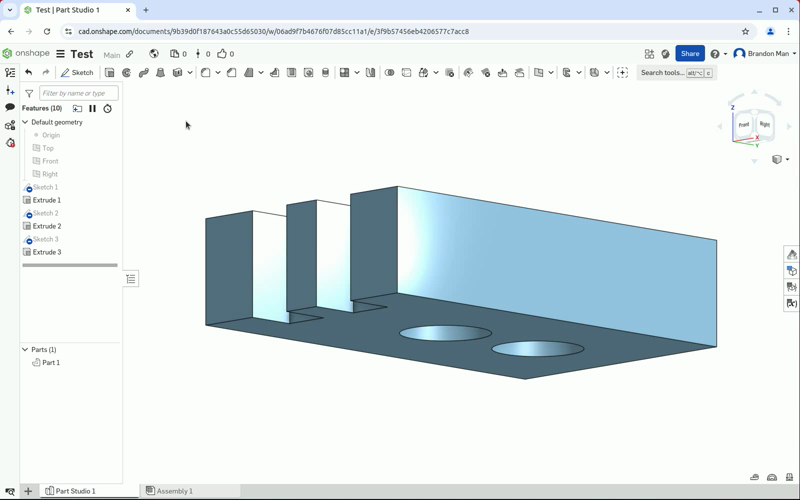
key(down, 3)
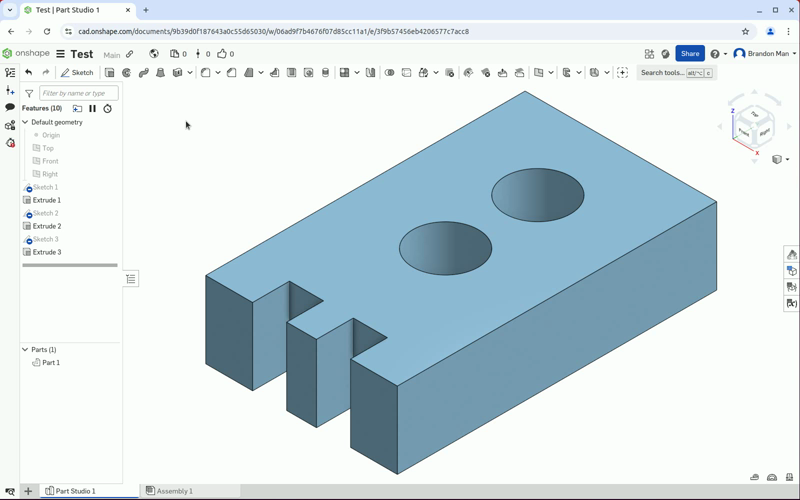
mouse_move(73, 189)
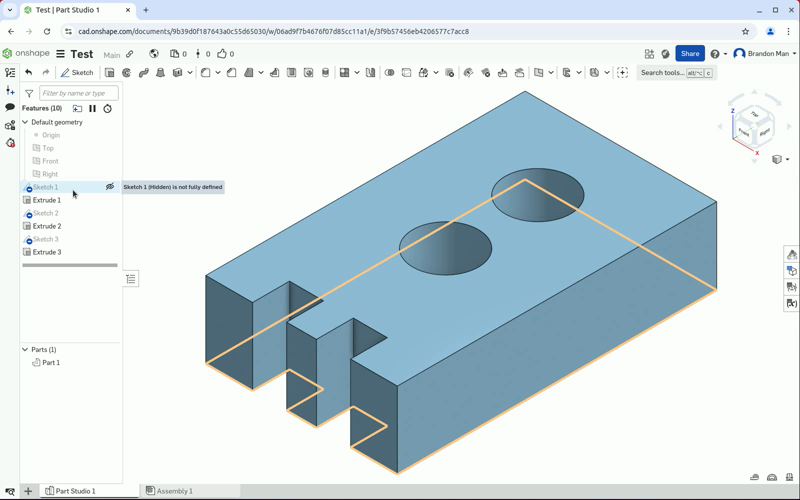
click(73, 189)